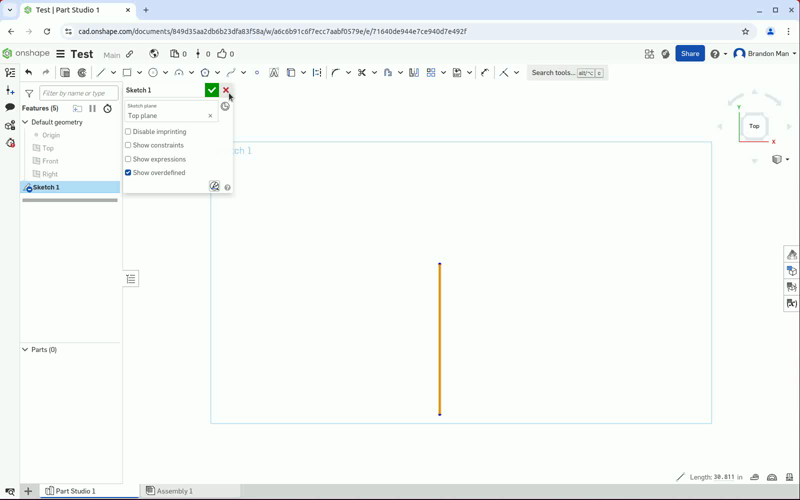
key(shift+h)
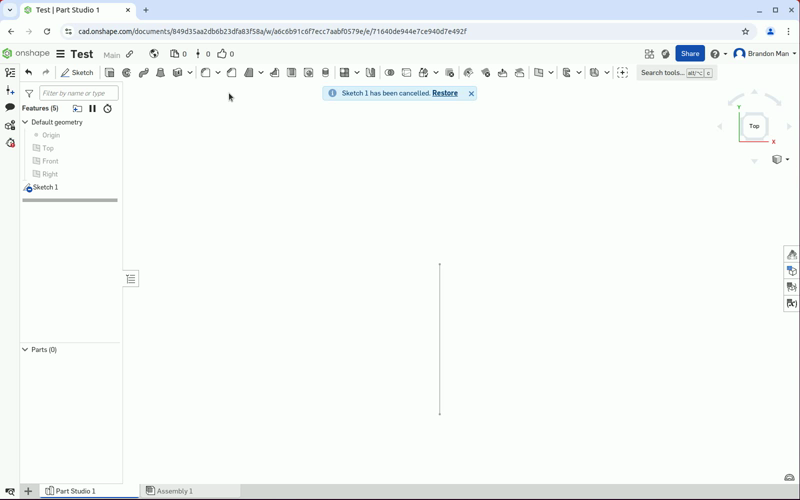
mouse_move(73, 352)
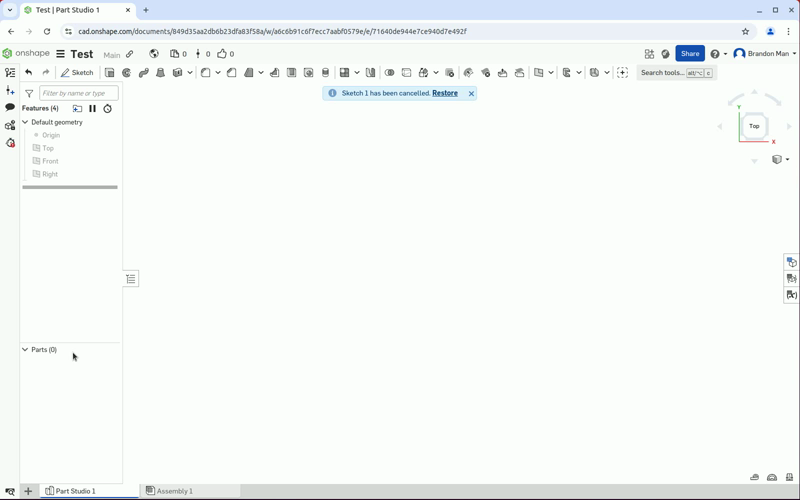
key(y)
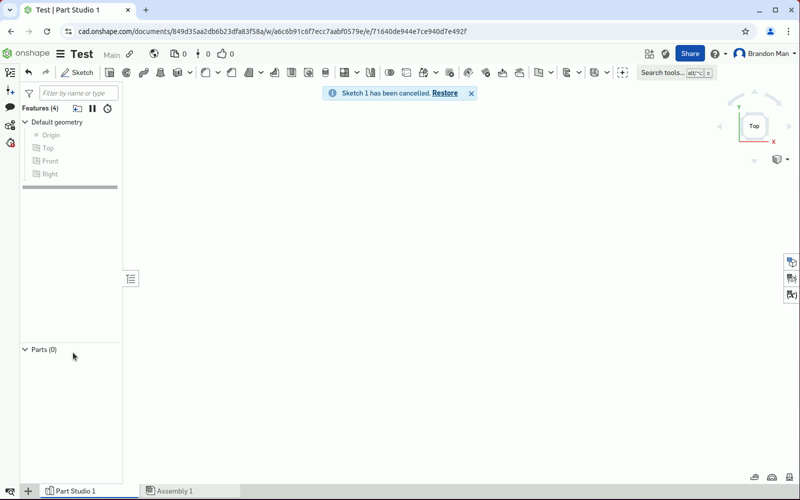
key(shift+p)
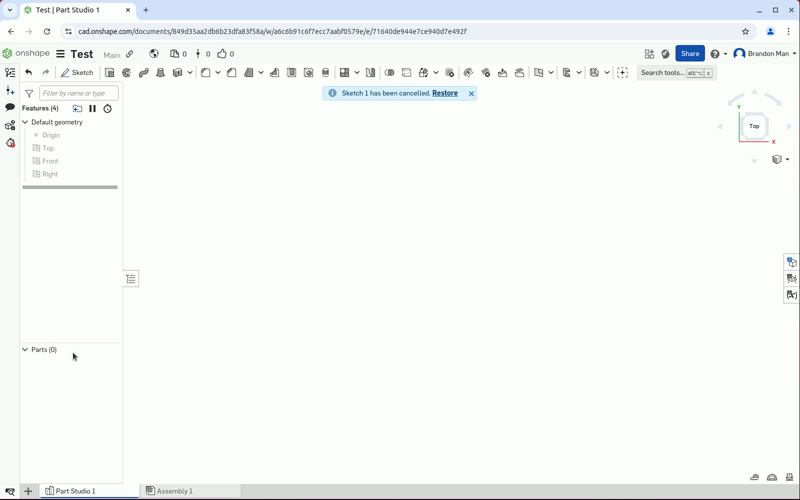
key(space)
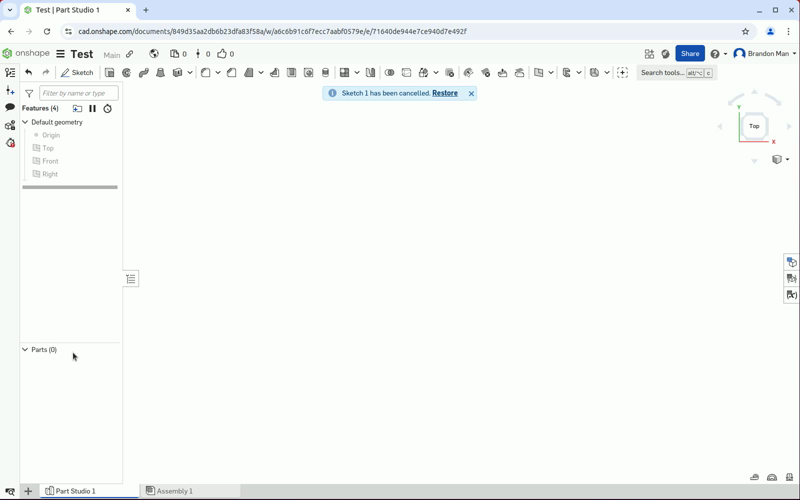
key_down(shift)
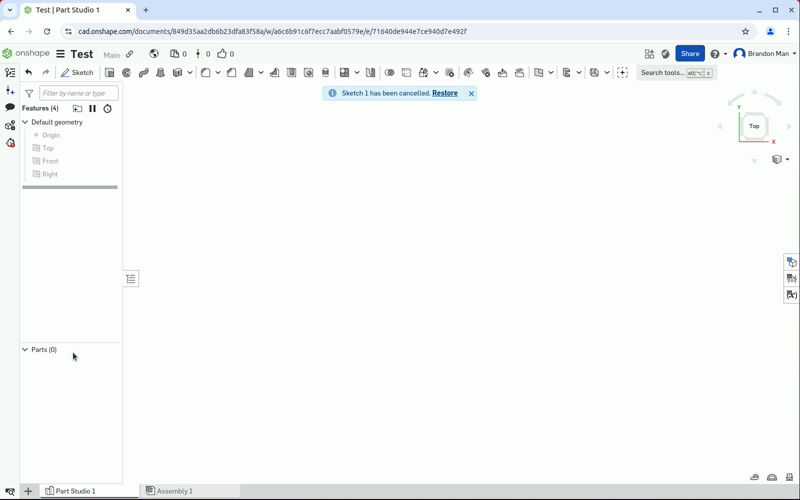
key(up)
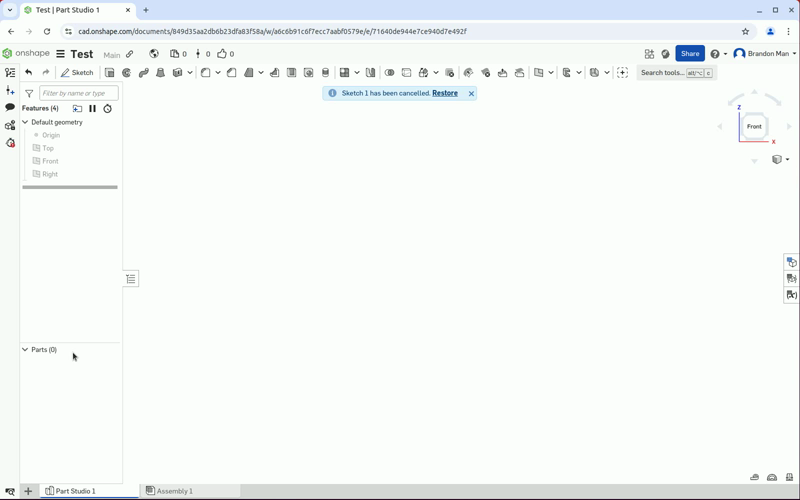
key_up(shift)
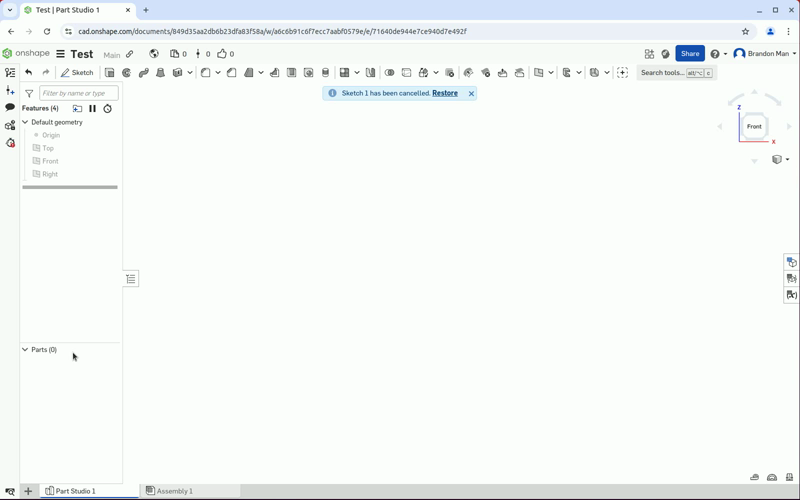
mouse_move(73, 352)
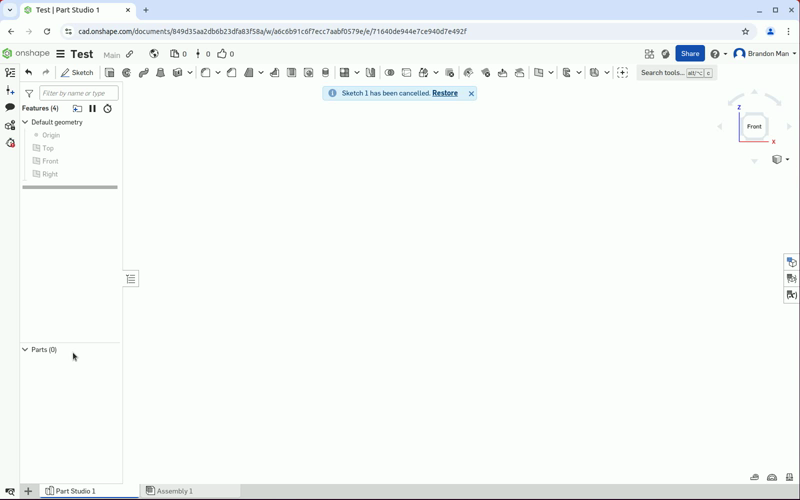
key(shift+y)
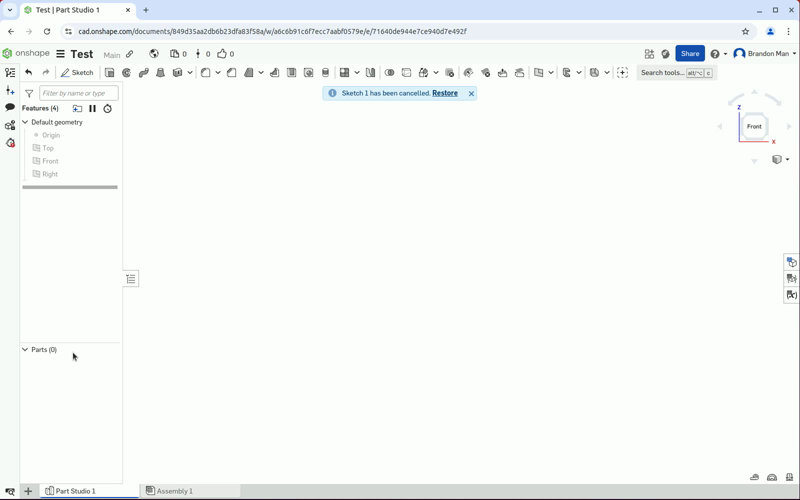
key(shift+s)
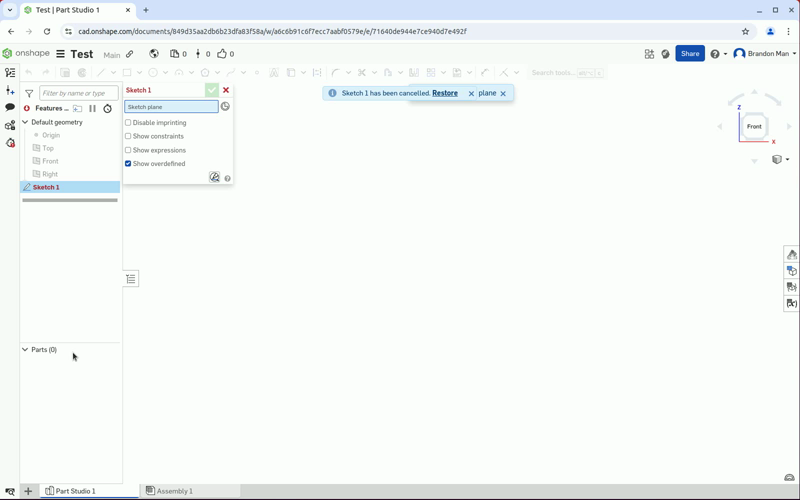
mouse_move(73, 163)
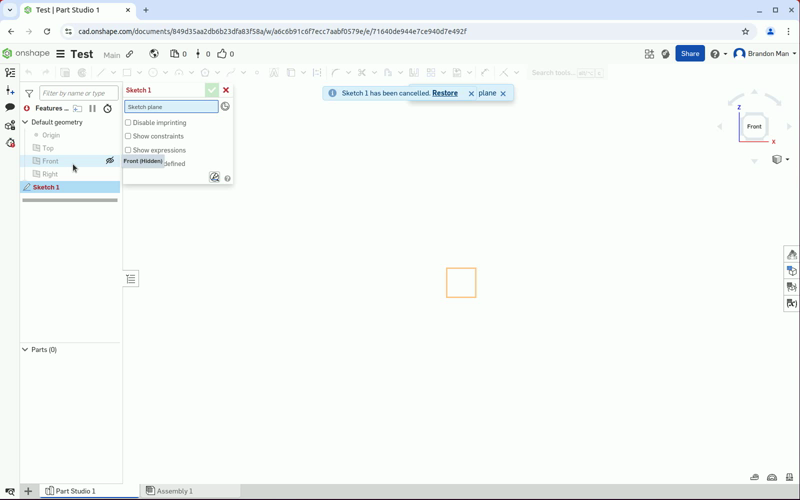
click(73, 163)
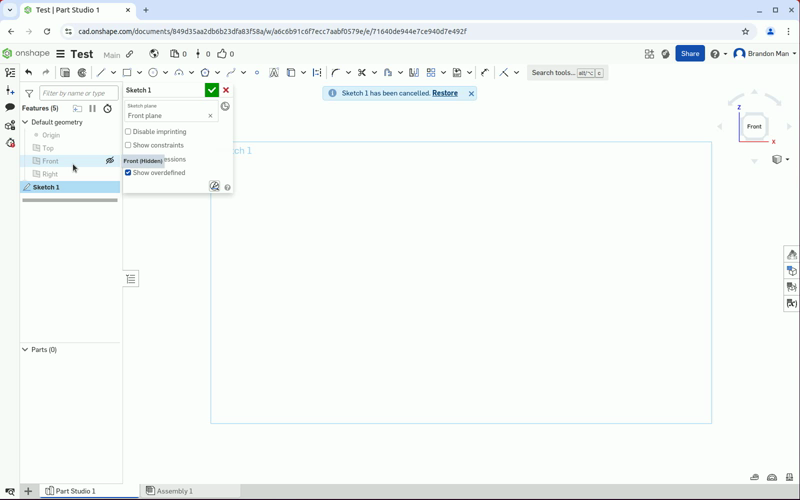
mouse_move(73, 352)
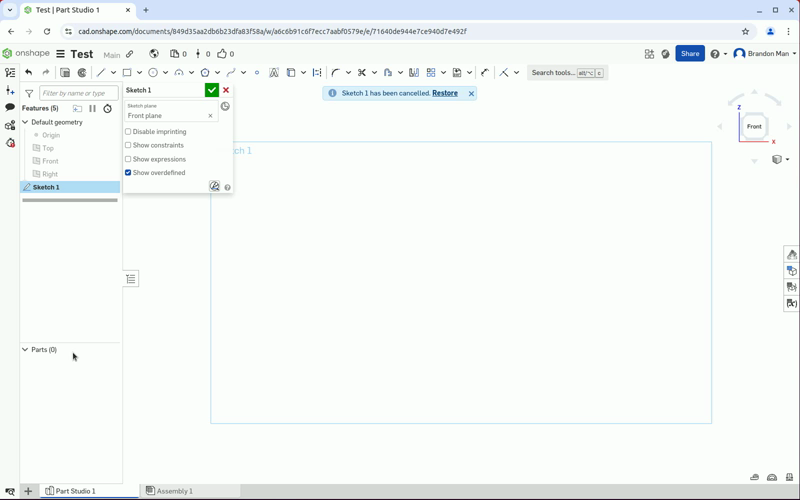
key(y)
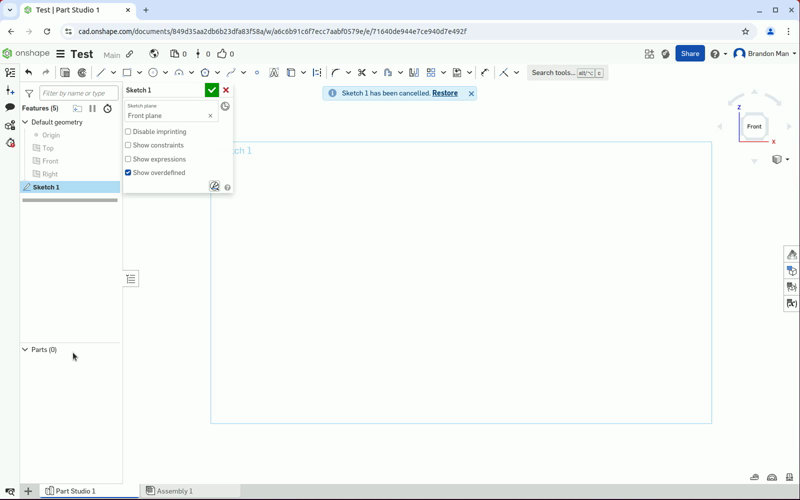
key(l)
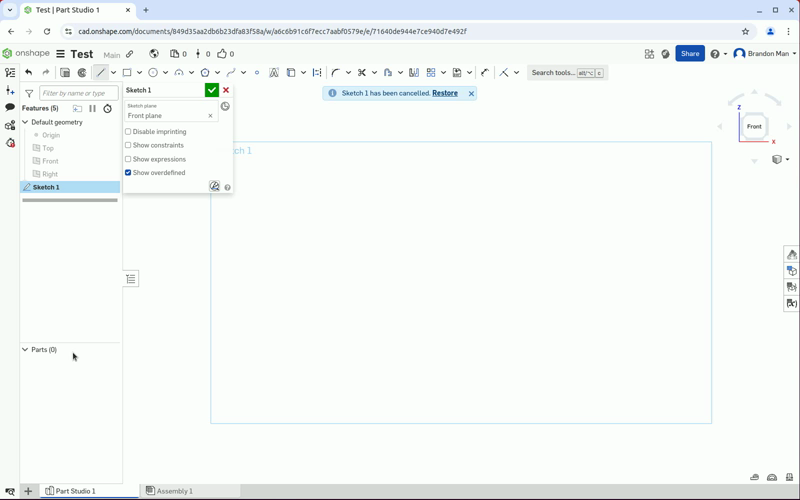
key_down(shift)
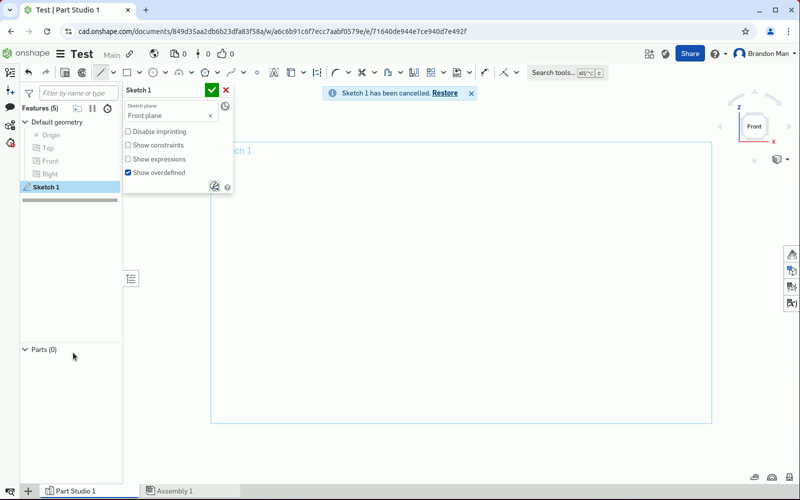
mouse_move(356, 324)
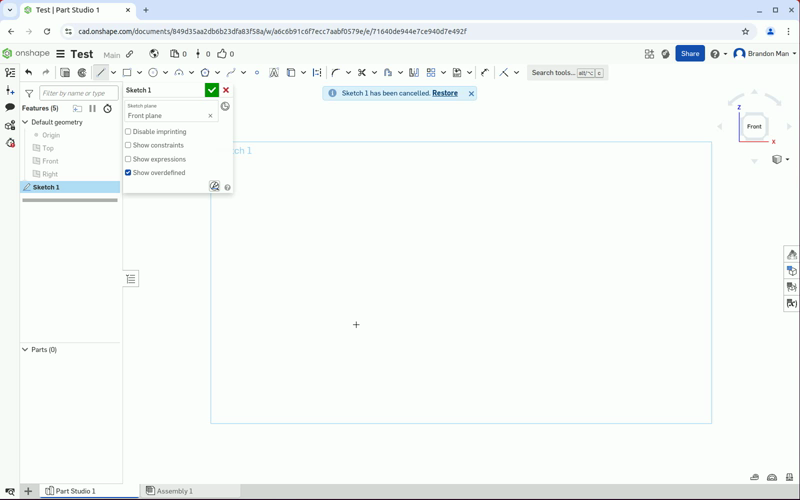
click(356, 324)
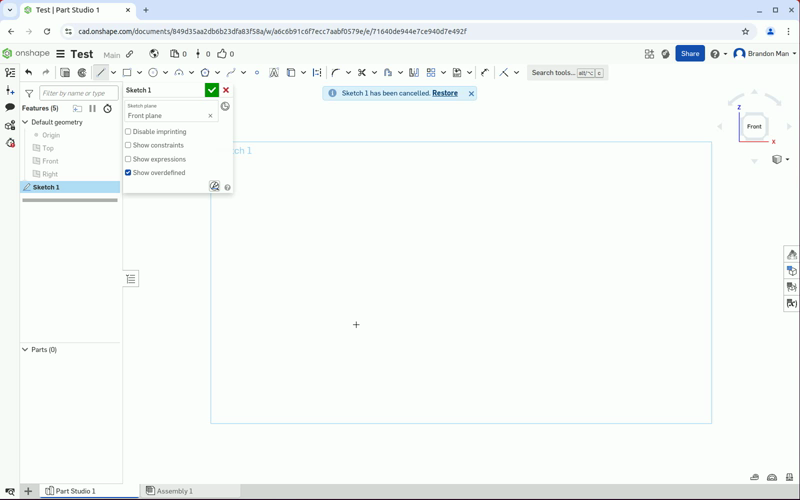
key_up(shift)
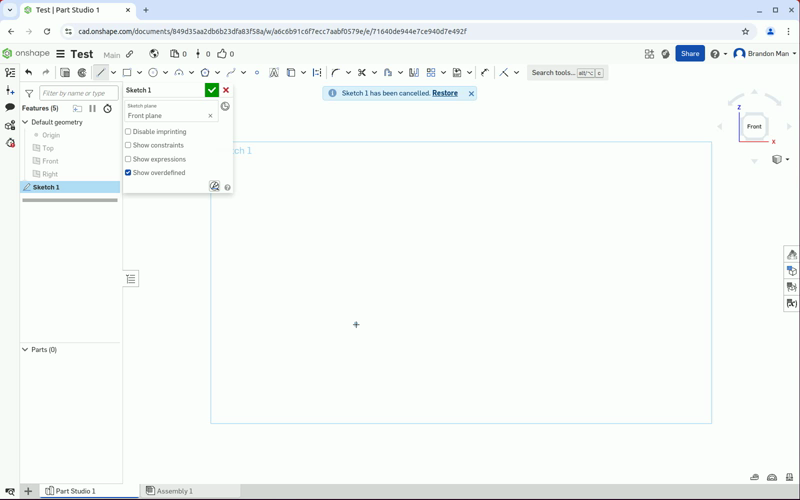
key_down(shift)
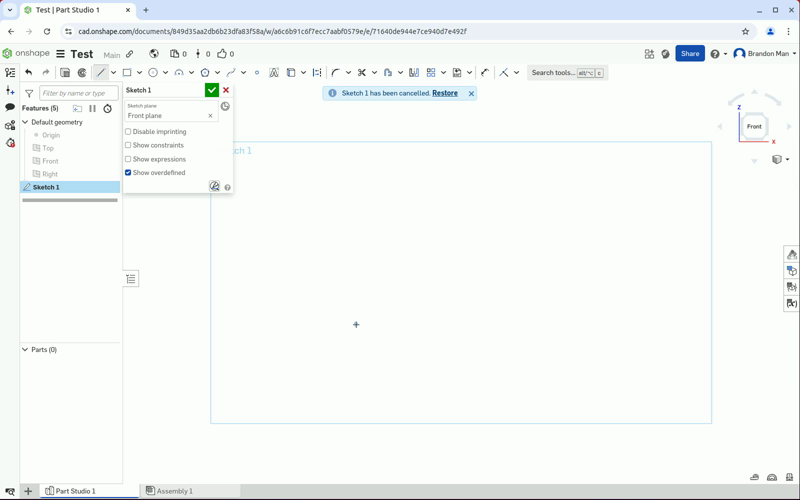
mouse_move(461, 324)
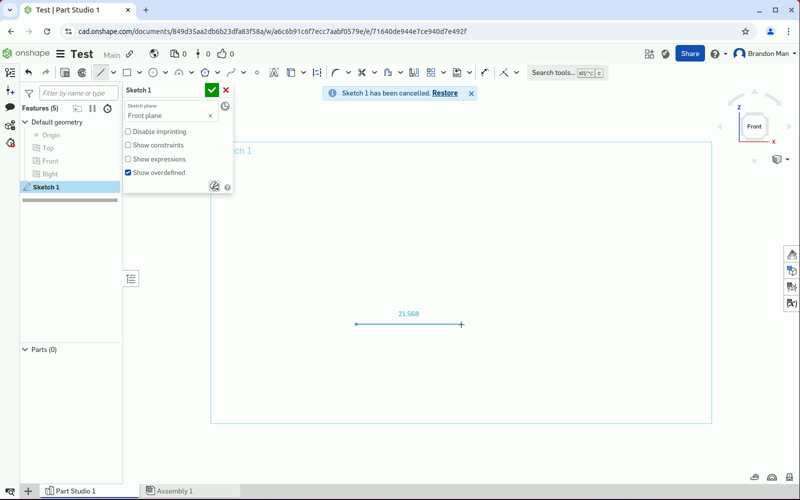
click(461, 324)
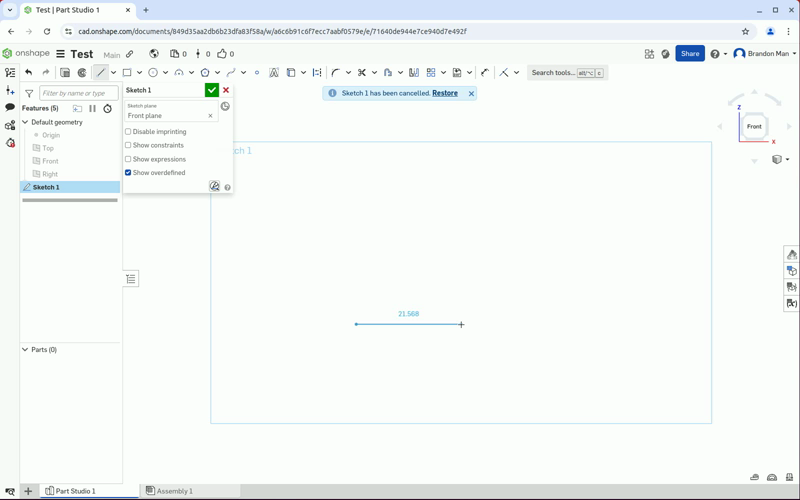
key_up(shift)
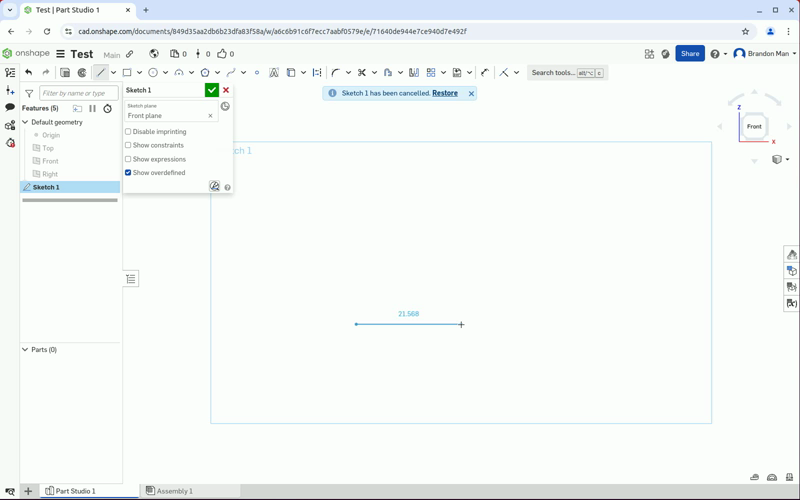
key_down(shift)
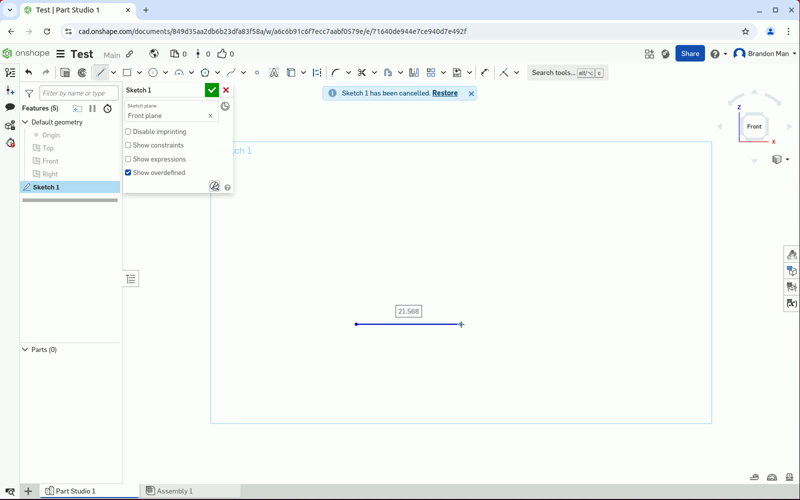
mouse_move(565, 324)
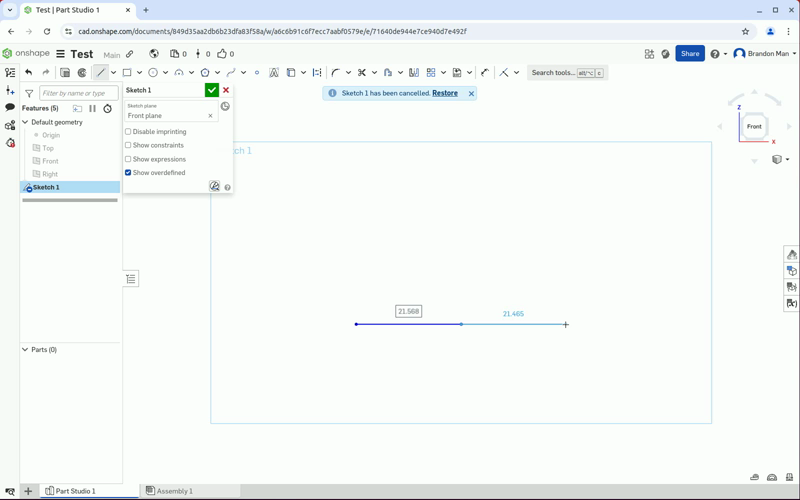
click(565, 324)
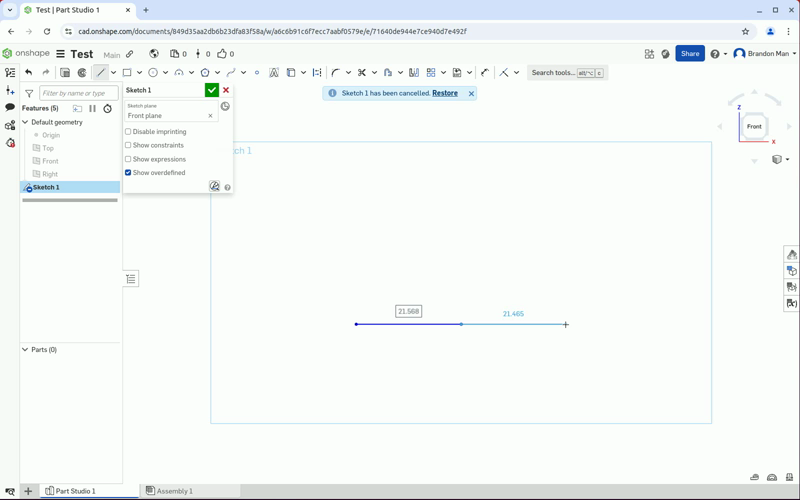
key_up(shift)
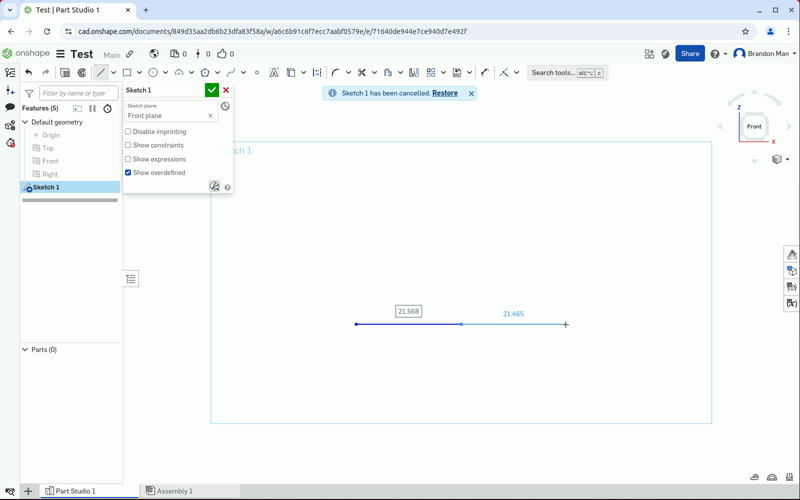
key(esc)
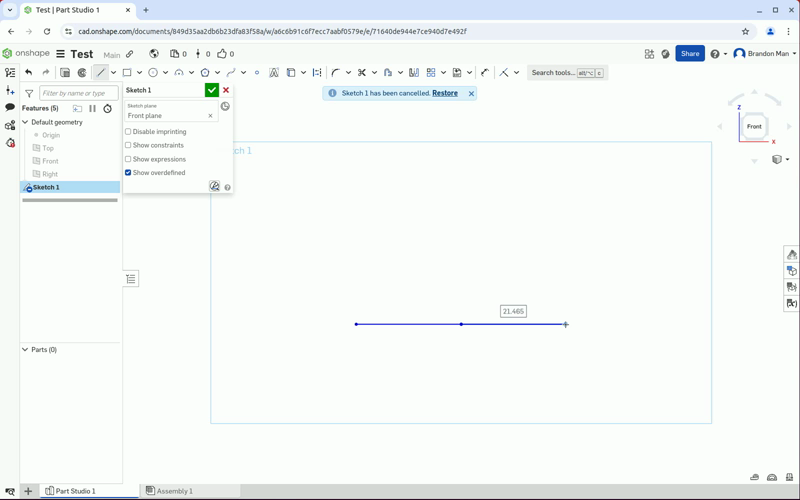
key(a)
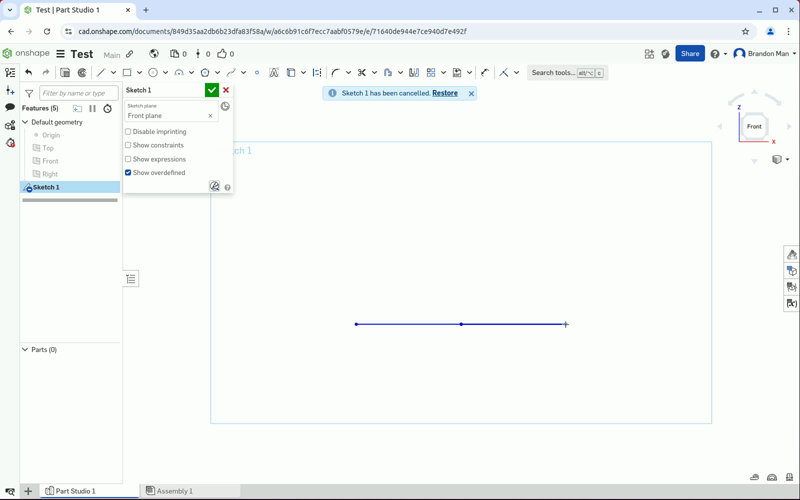
mouse_move(565, 324)
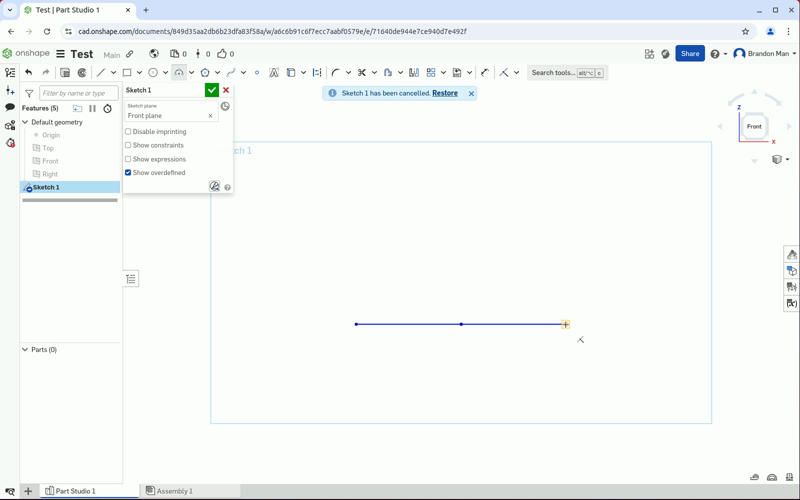
click(565, 324)
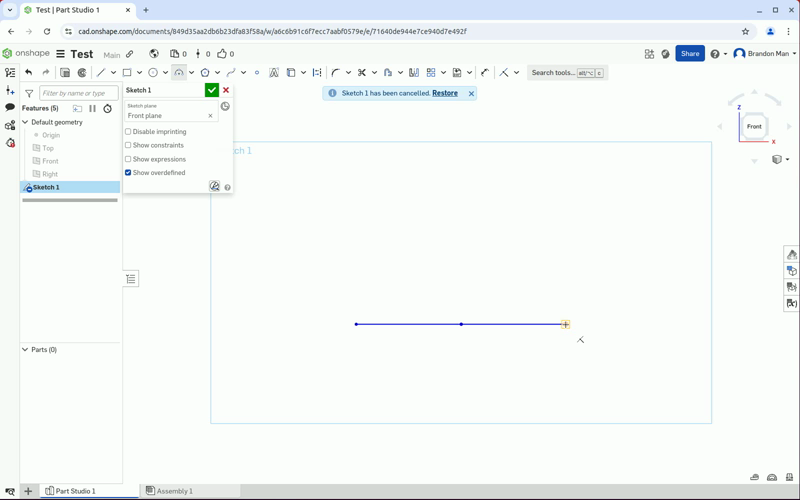
mouse_move(356, 324)
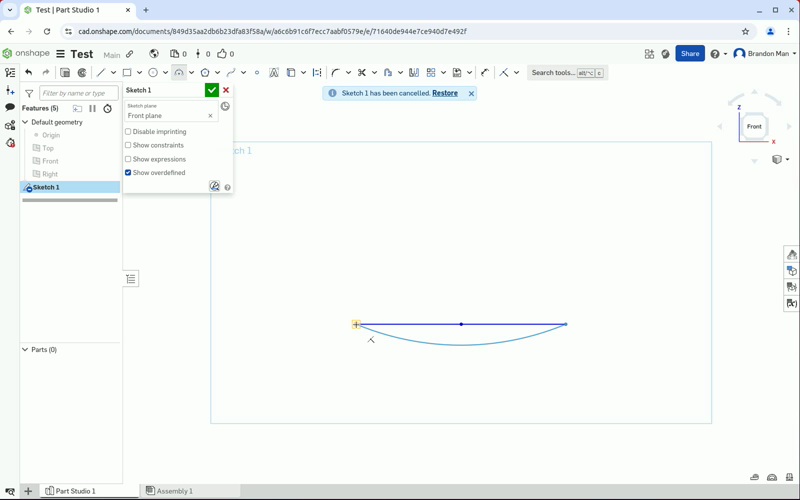
click(356, 324)
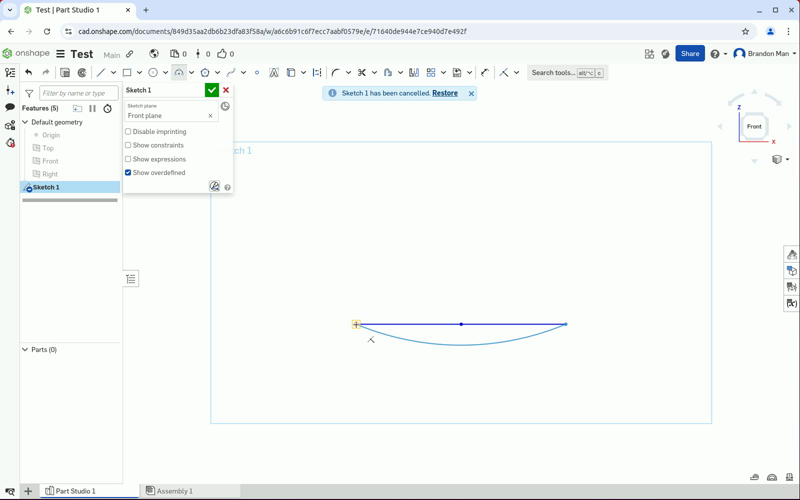
key_down(shift)
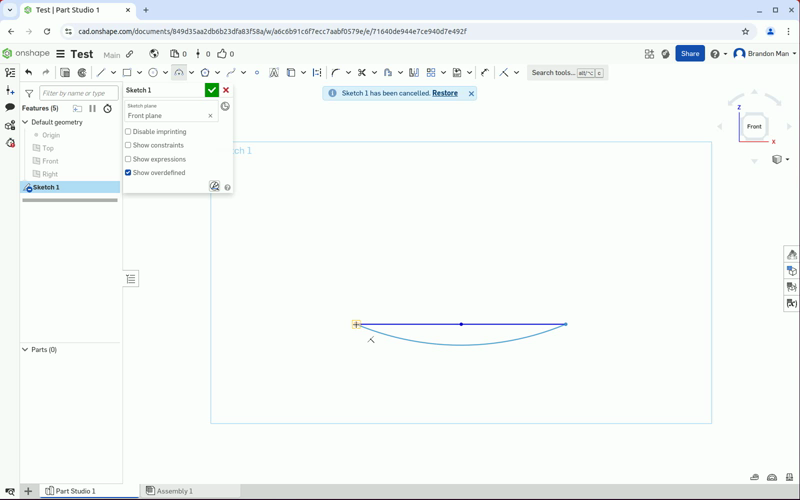
mouse_move(461, 169)
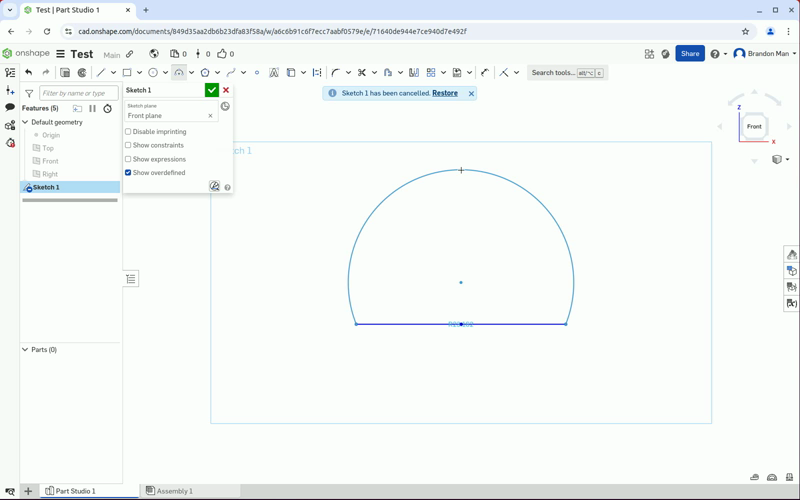
click(461, 169)
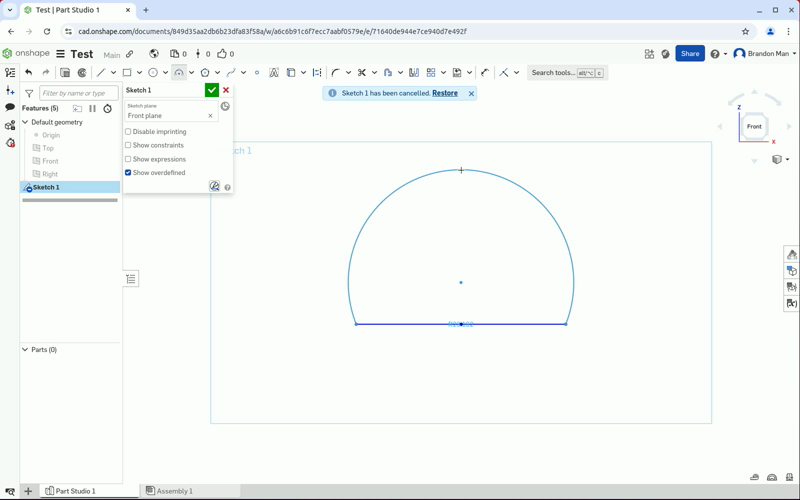
key_up(shift)
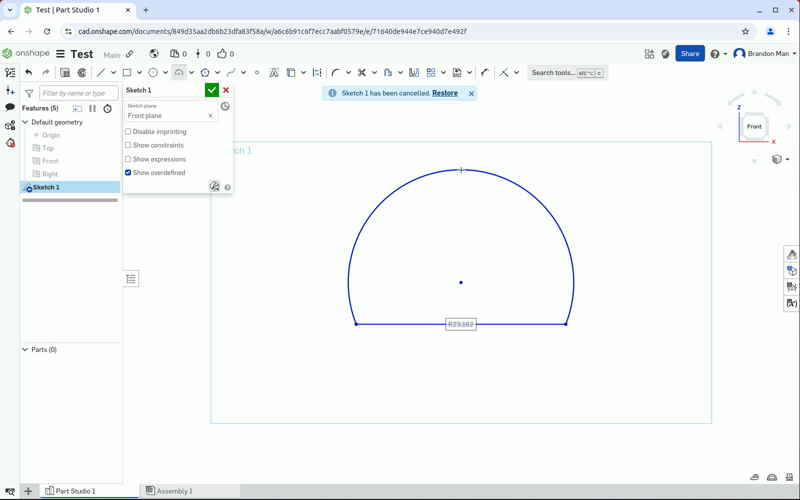
key(esc)
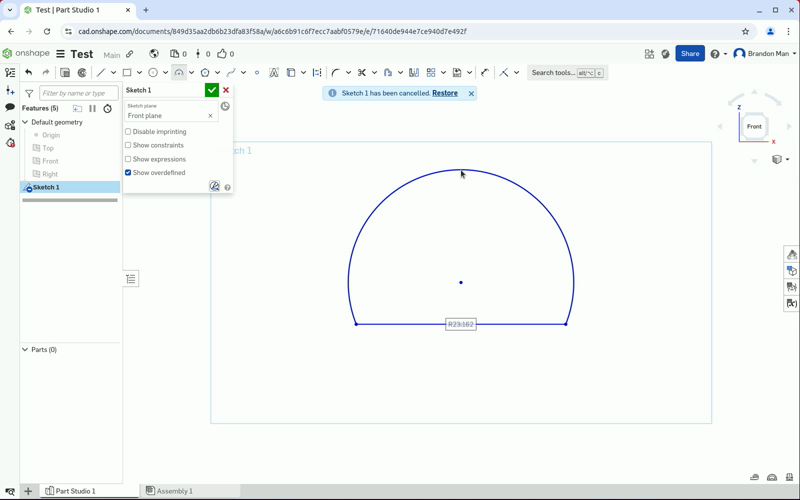
key(c)
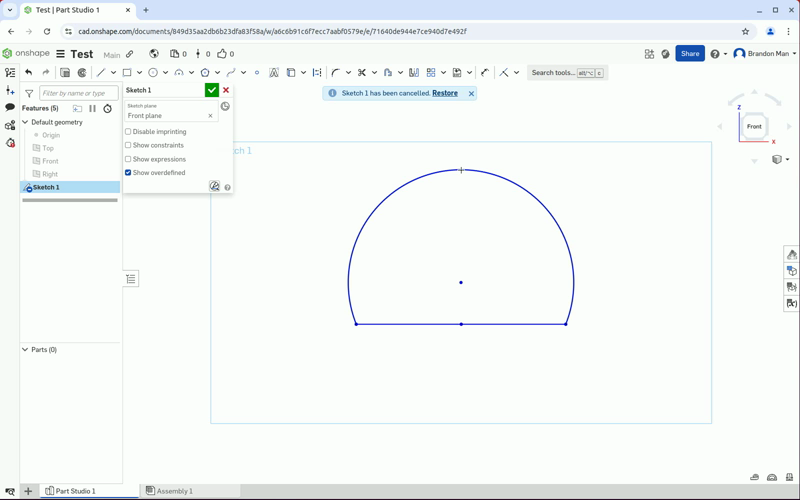
key_down(shift)
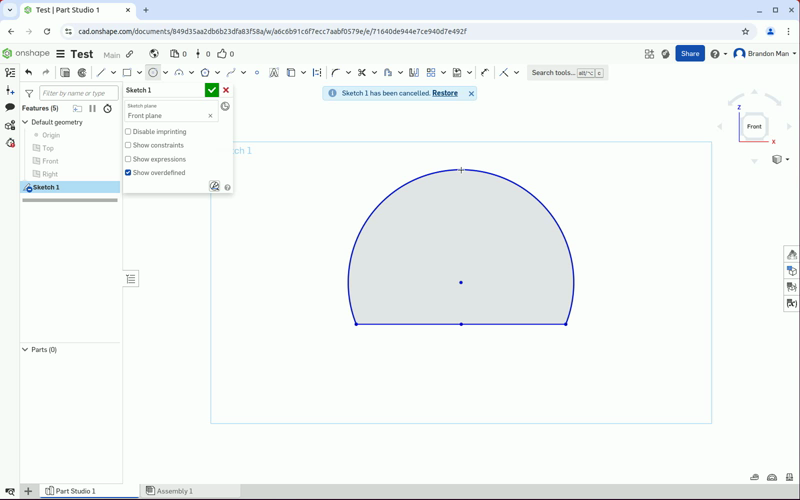
mouse_move(404, 282)
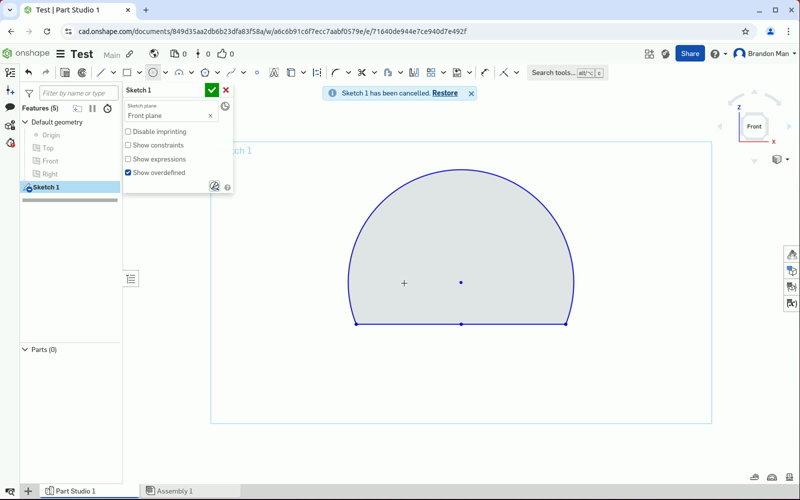
click(404, 282)
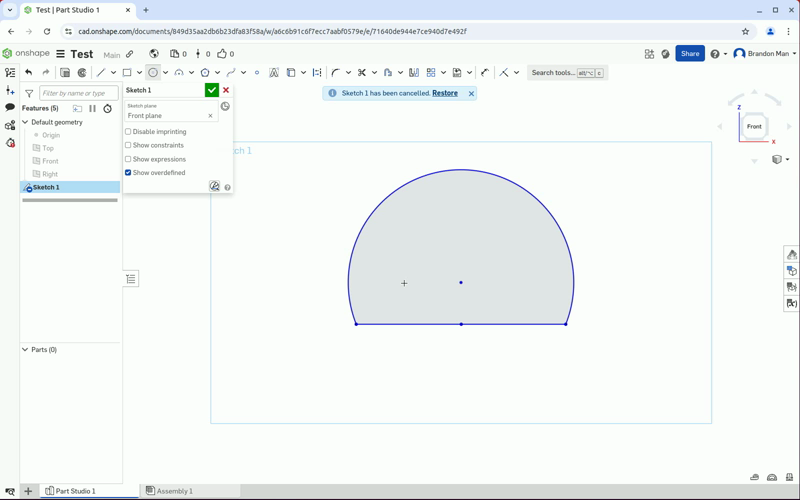
key_up(shift)
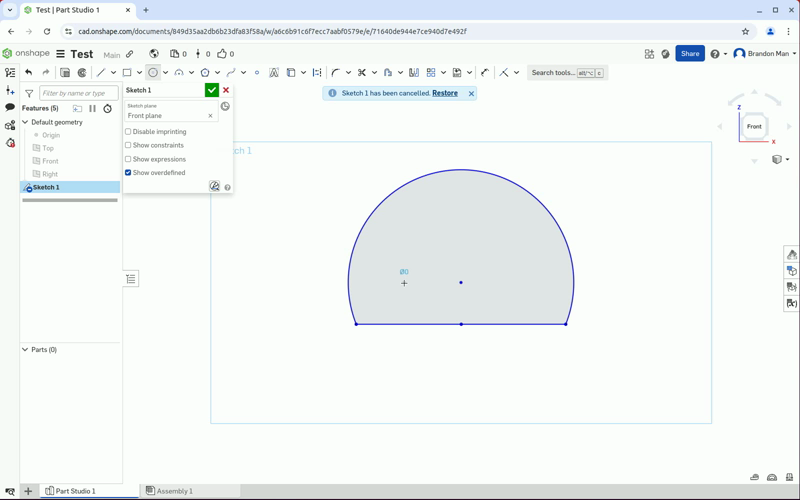
mouse_move(410, 282)
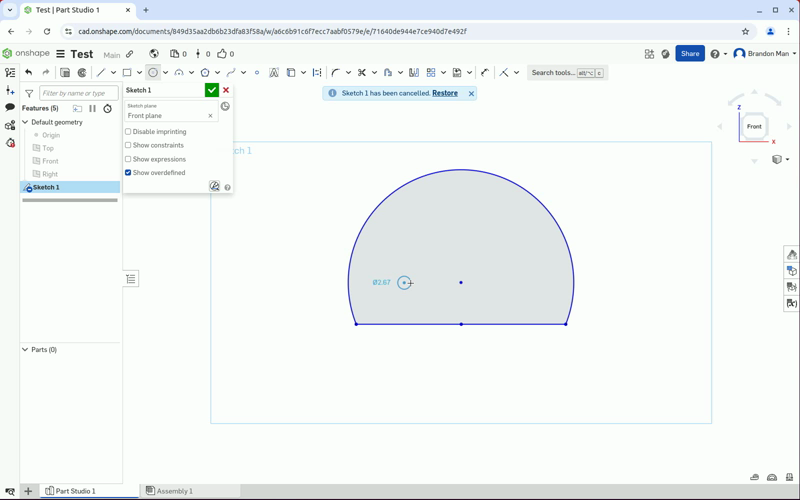
click(410, 282)
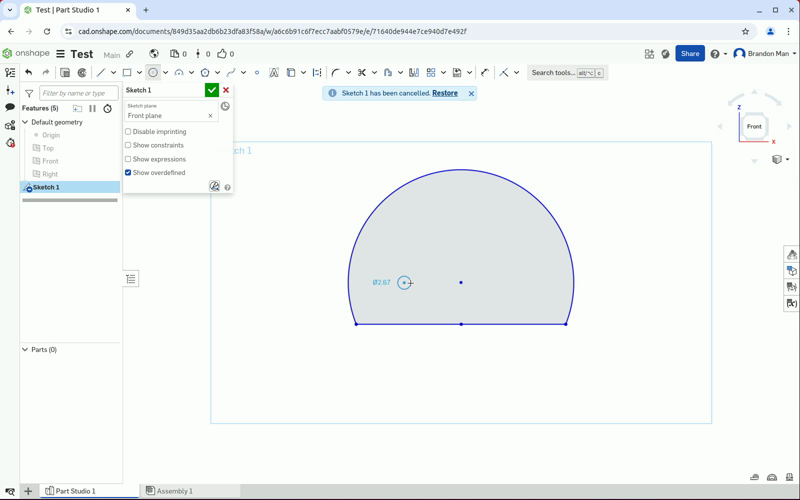
key(esc)
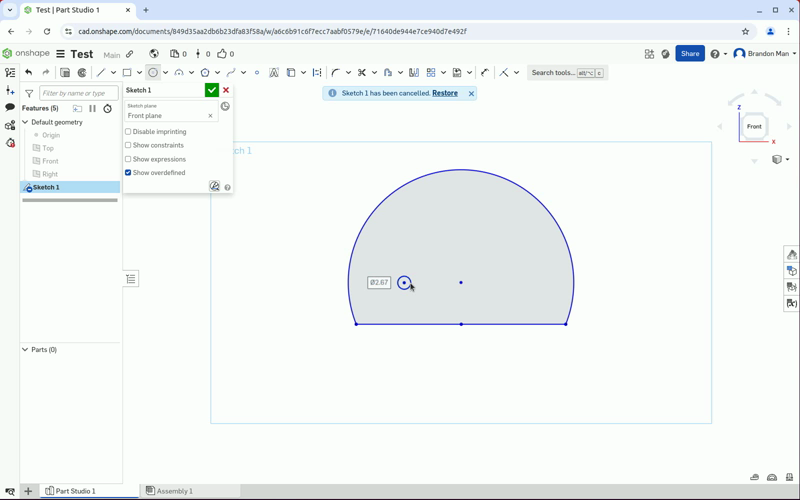
key(c)
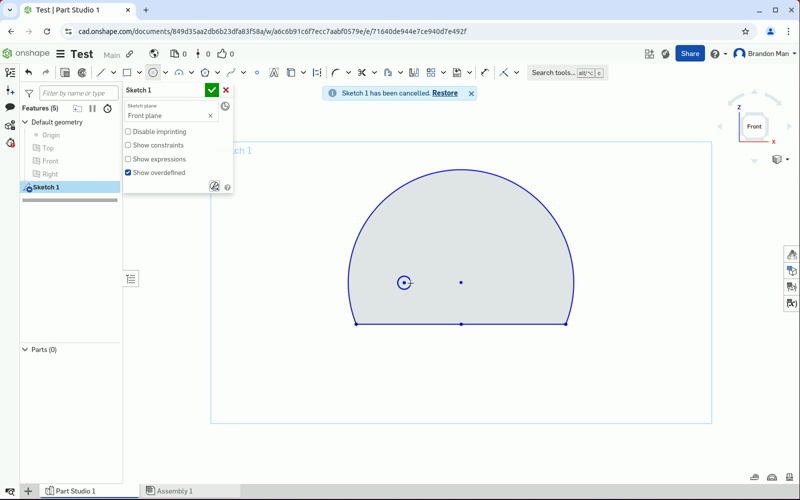
key_down(shift)
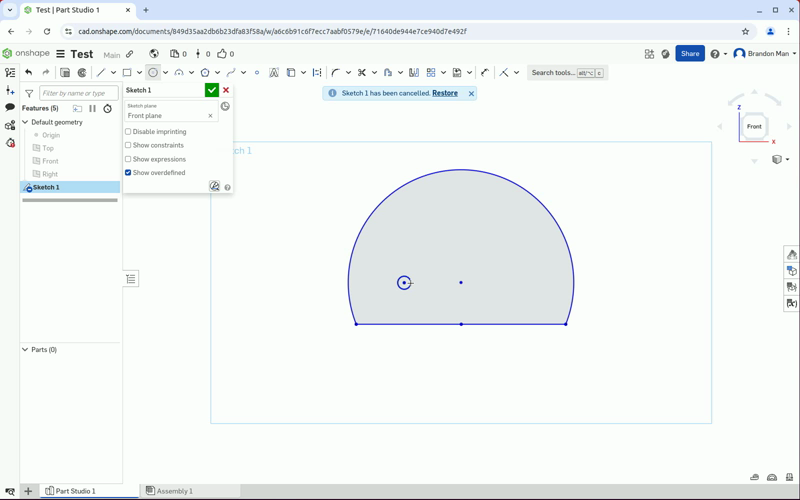
mouse_move(461, 282)
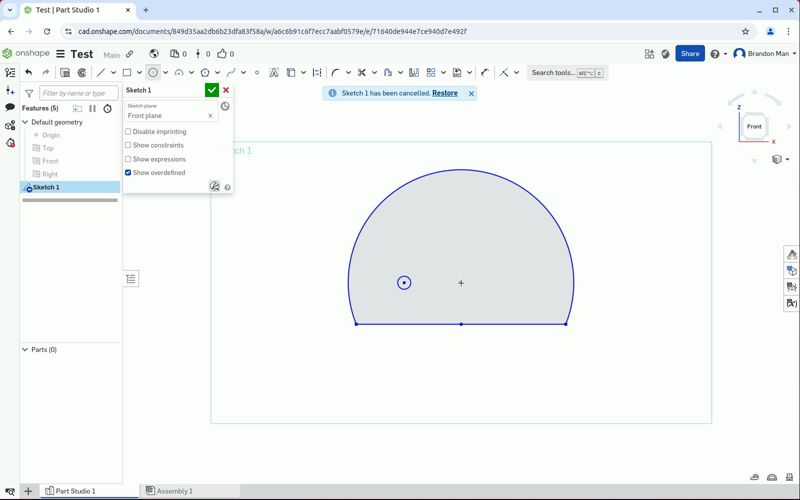
scroll(6)
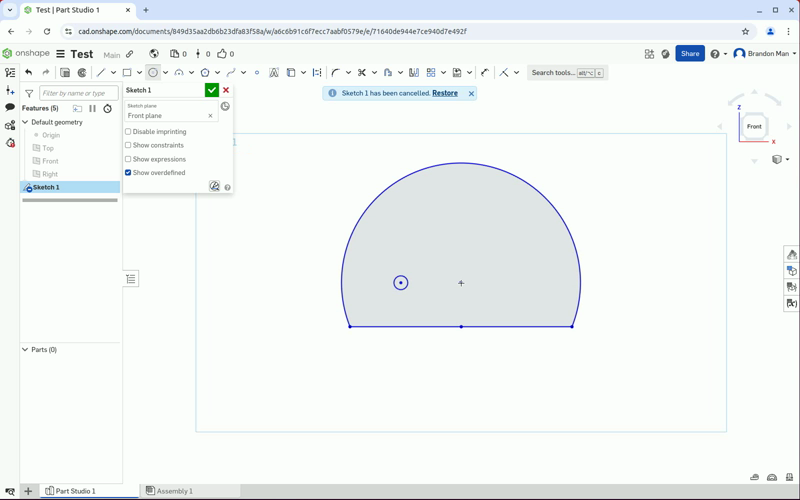
scroll(6)
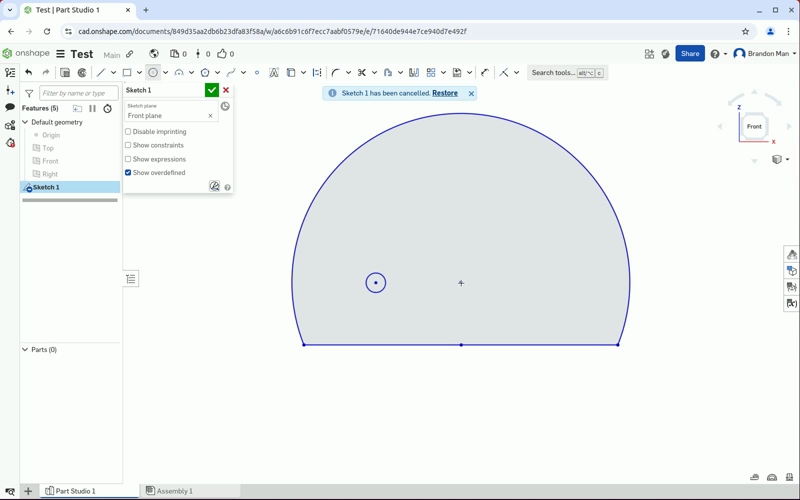
scroll(6)
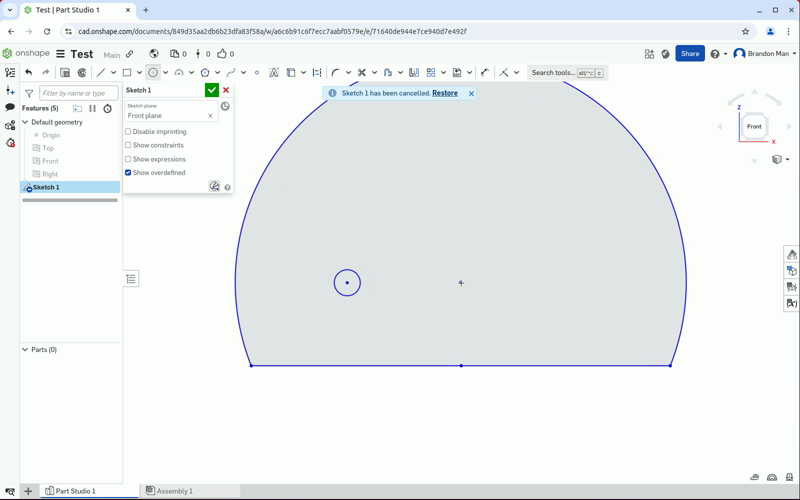
scroll(6)
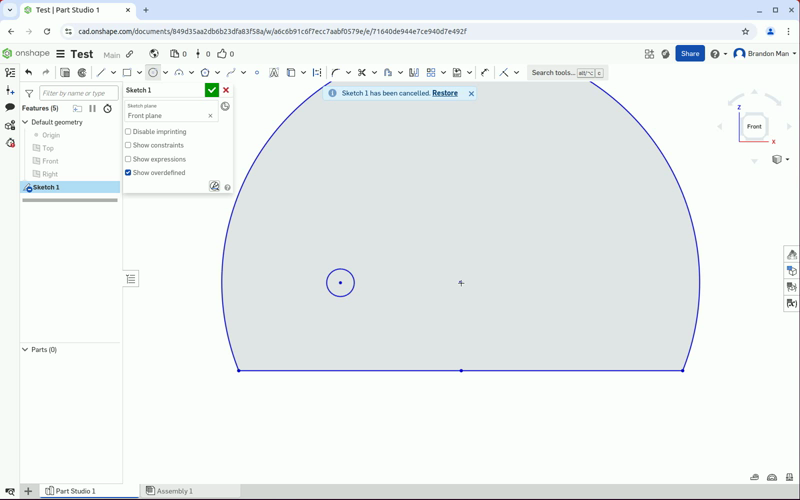
scroll(6)
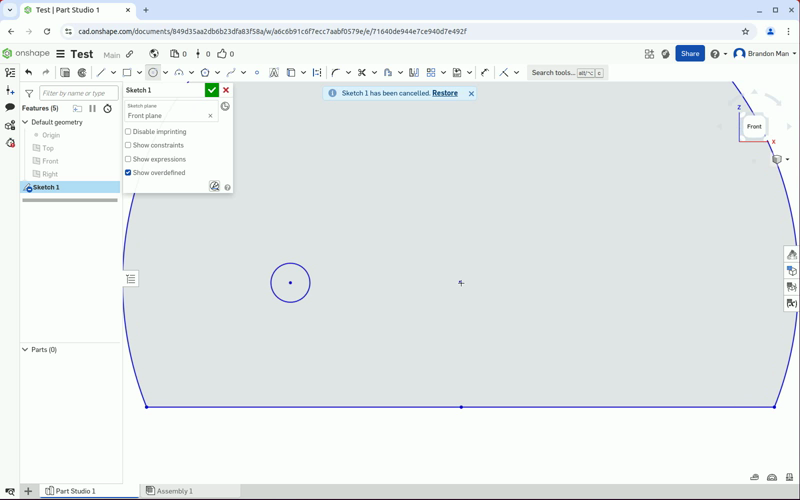
scroll(6)
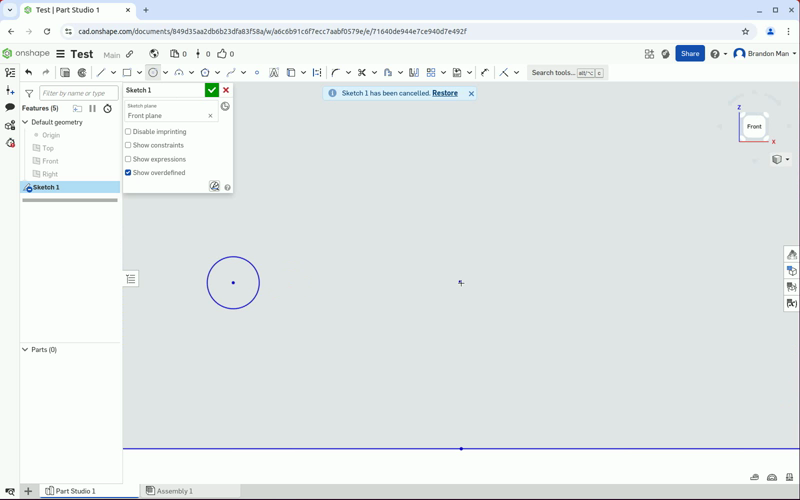
scroll(6)
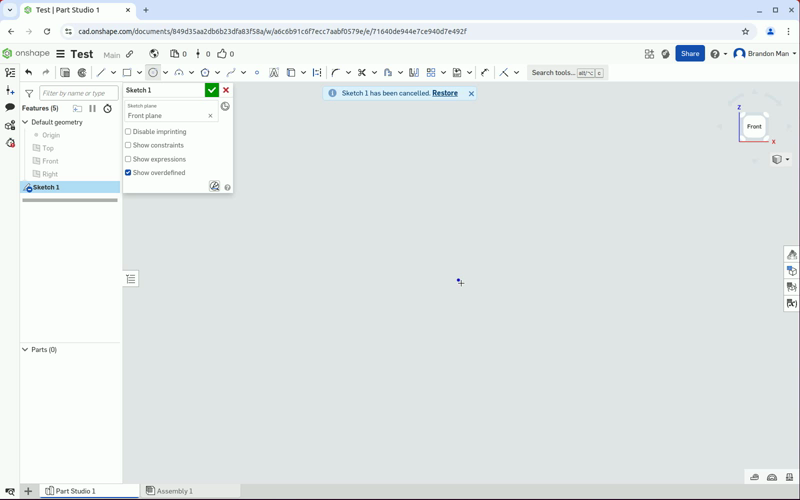
click(461, 282)
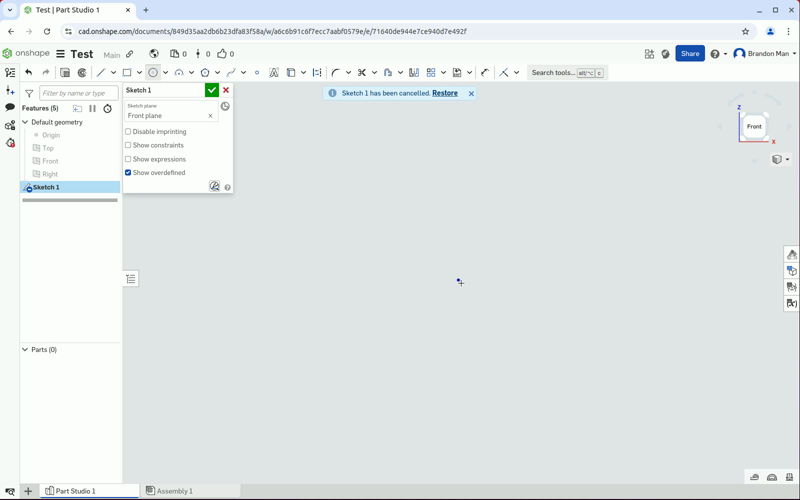
scroll(-6)
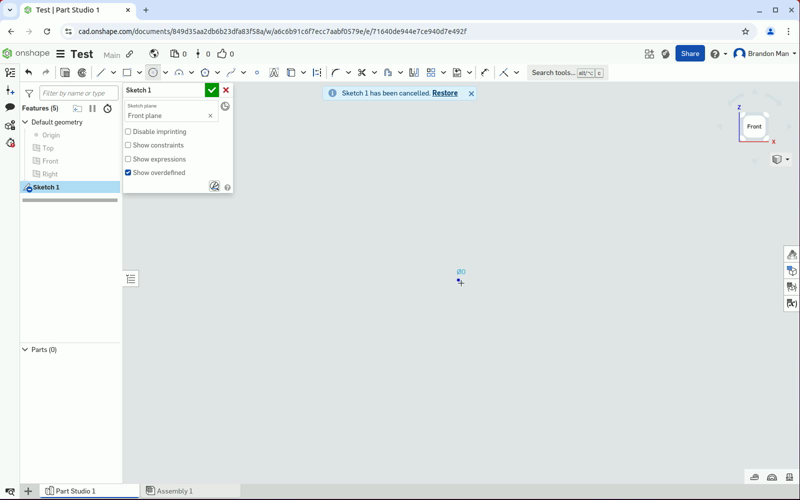
scroll(-6)
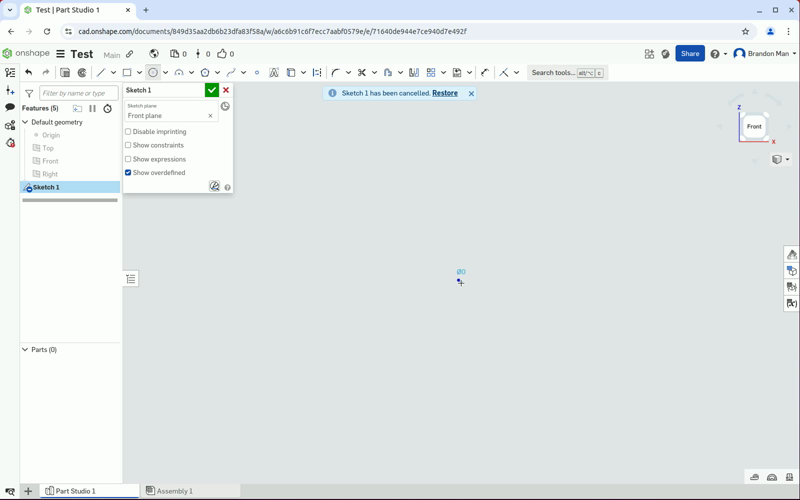
scroll(-6)
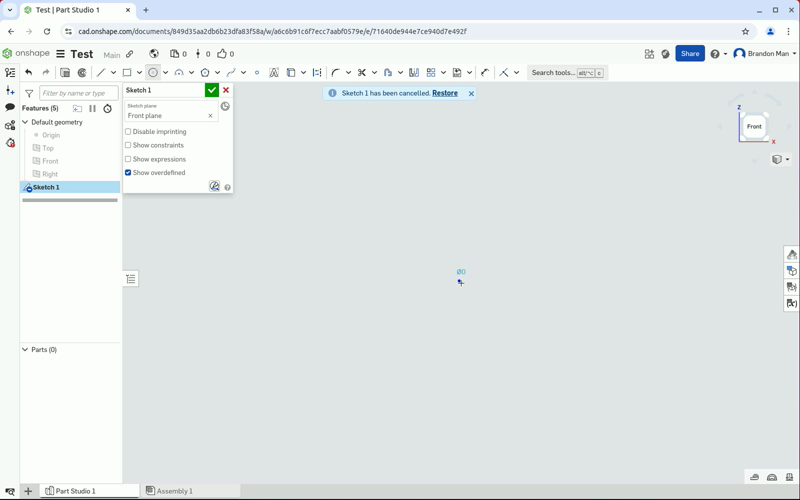
scroll(-6)
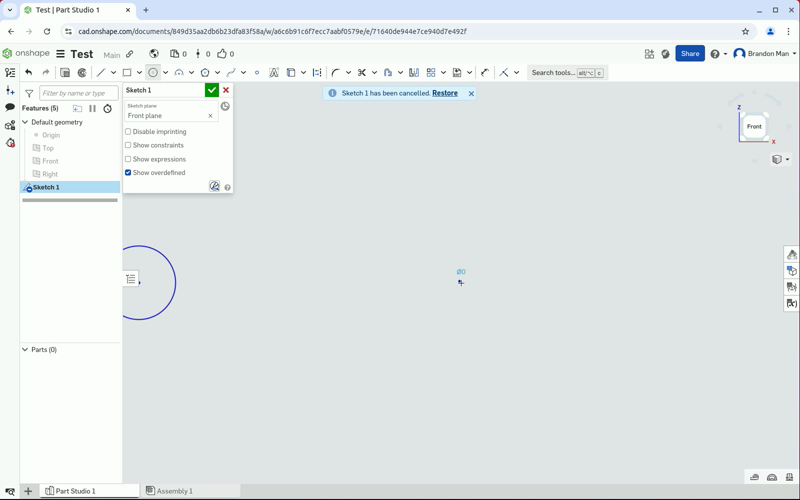
scroll(-6)
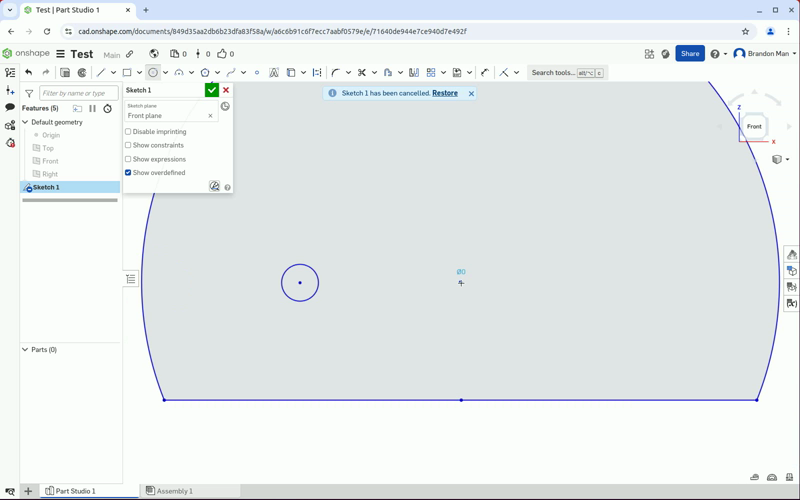
scroll(-6)
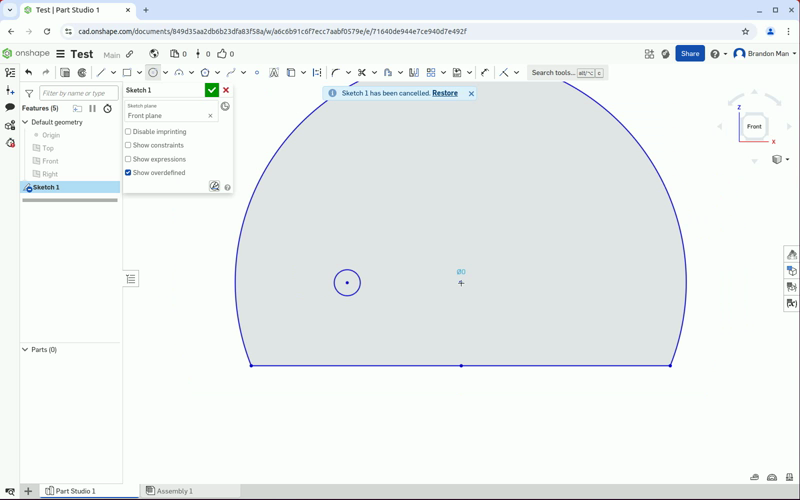
scroll(-6)
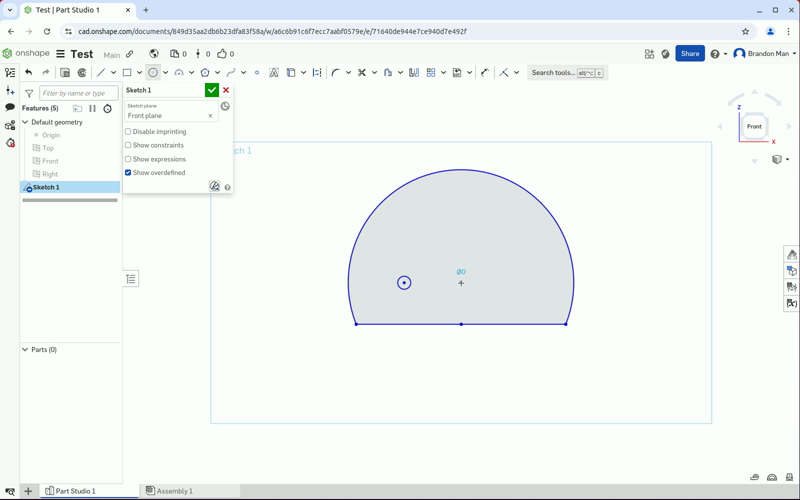
key_up(shift)
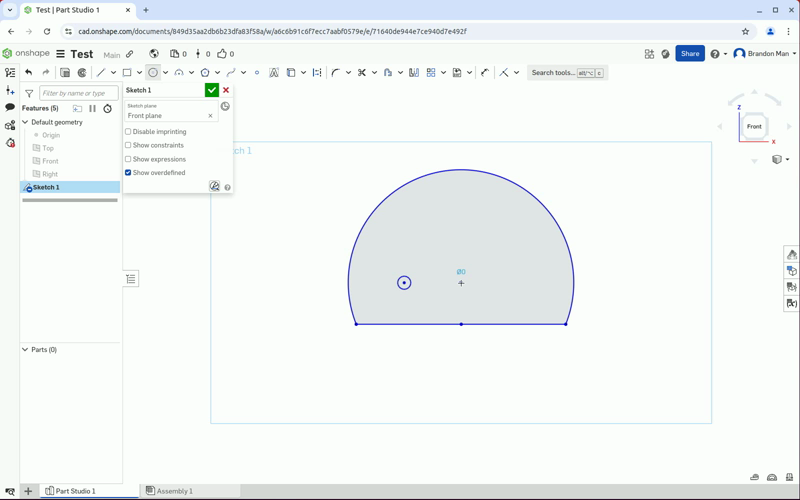
mouse_move(465, 282)
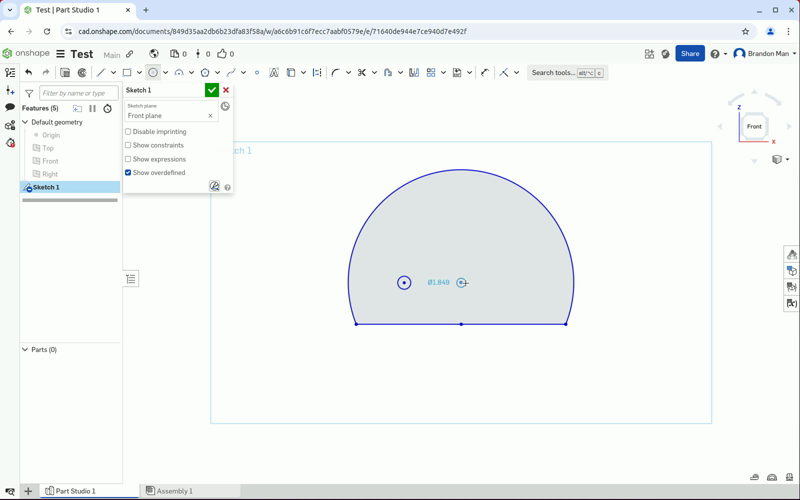
click(465, 282)
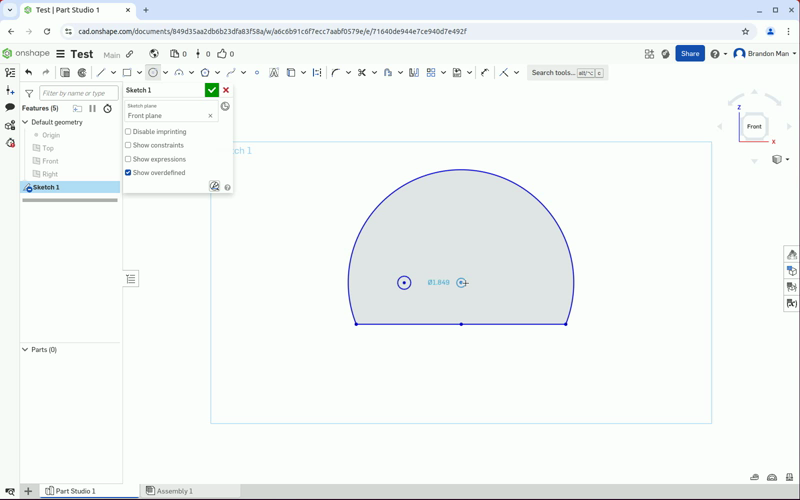
key(esc)
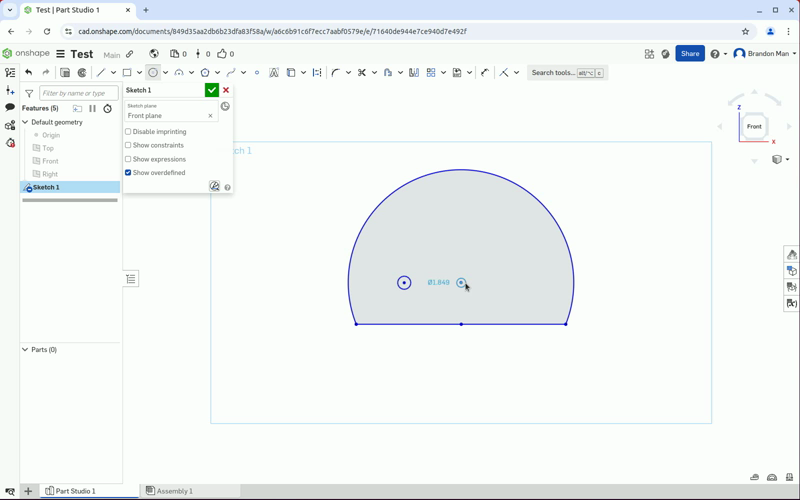
key(c)
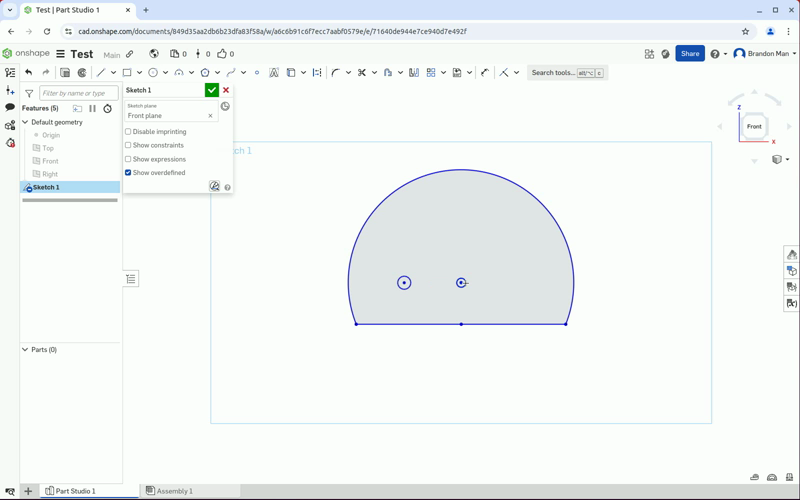
key_down(shift)
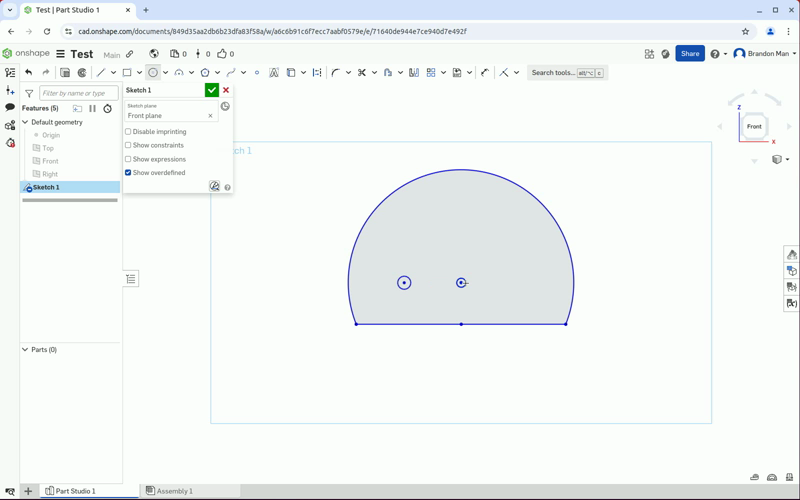
mouse_move(517, 282)
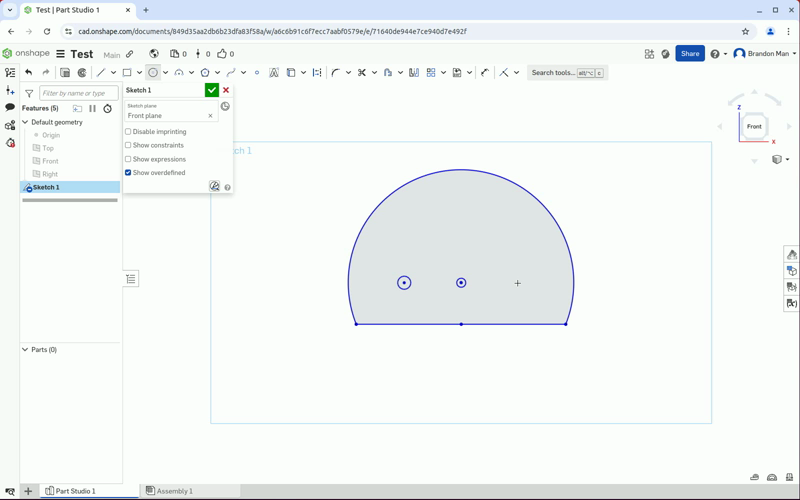
click(517, 282)
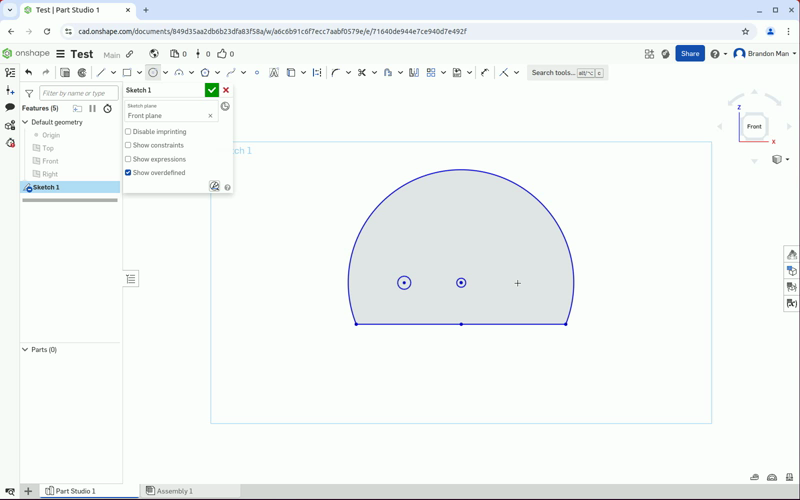
key_up(shift)
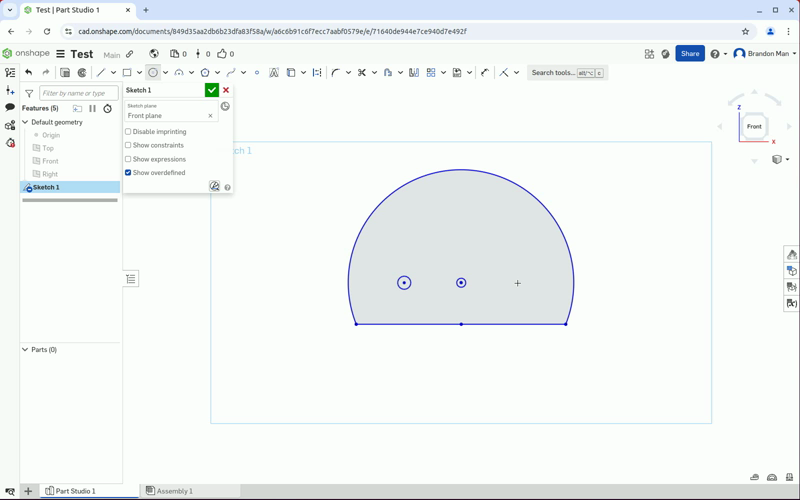
mouse_move(524, 282)
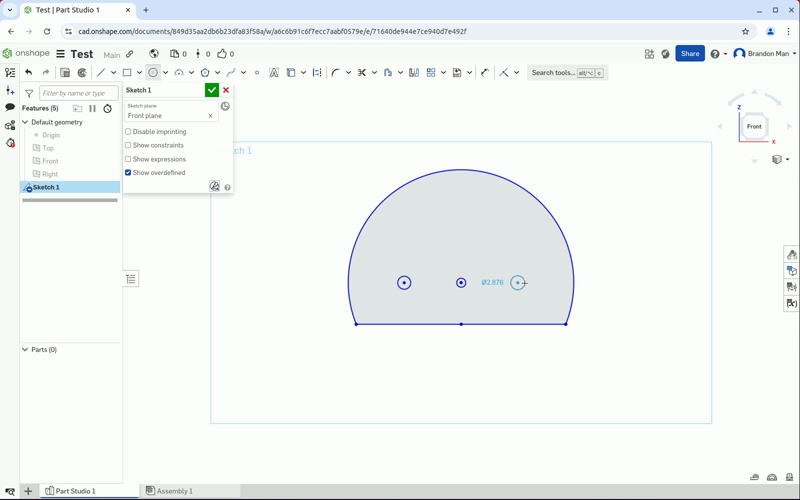
click(524, 282)
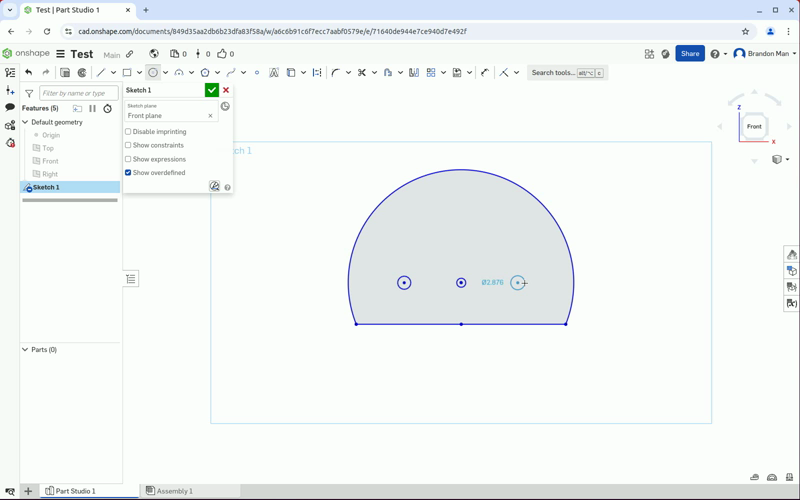
key(esc)
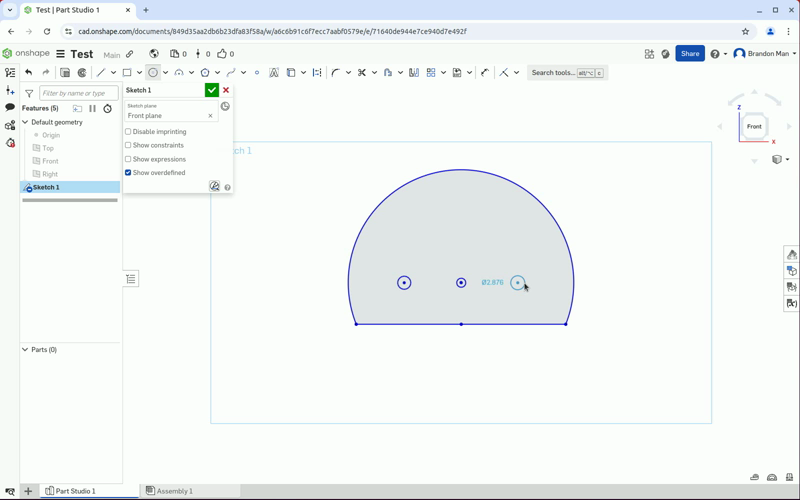
mouse_move(379, 255)
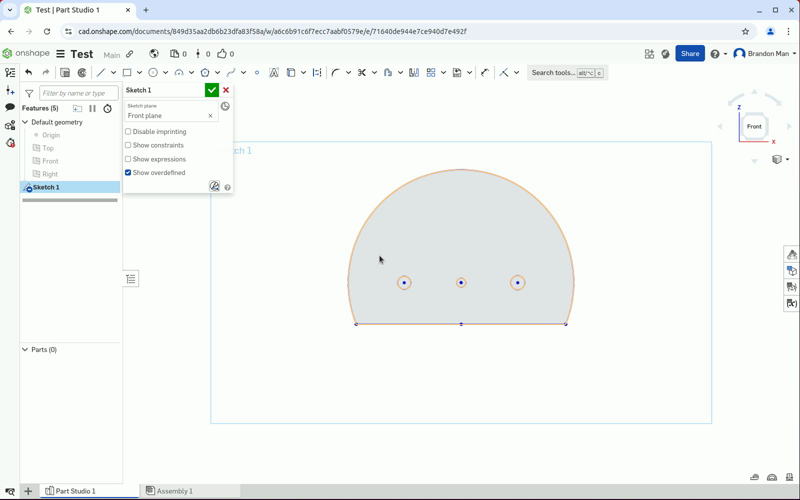
click(379, 255)
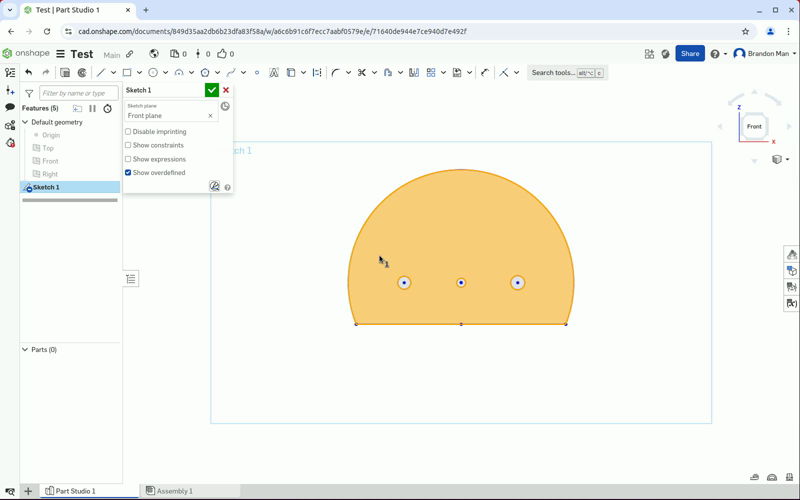
mouse_move(73, 352)
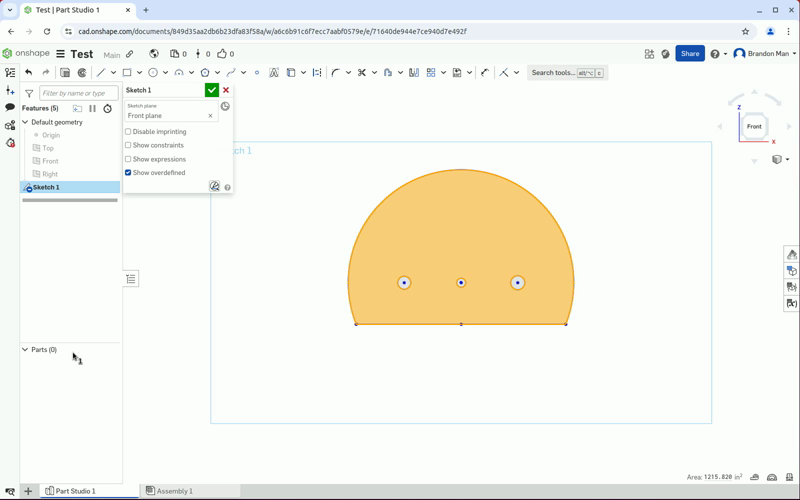
key(shift+y)
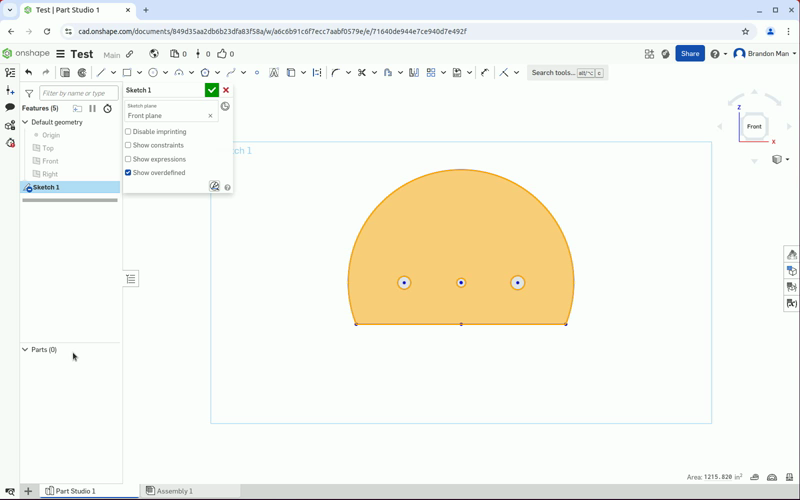
key(shift+e)
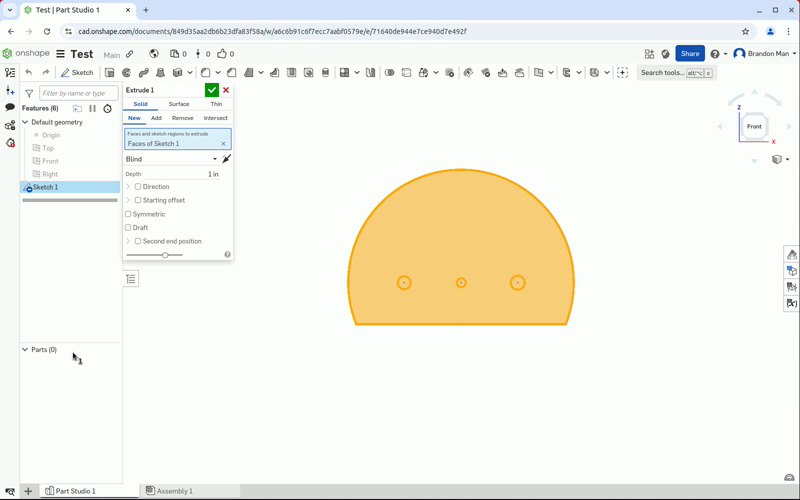
mouse_move(143, 106)
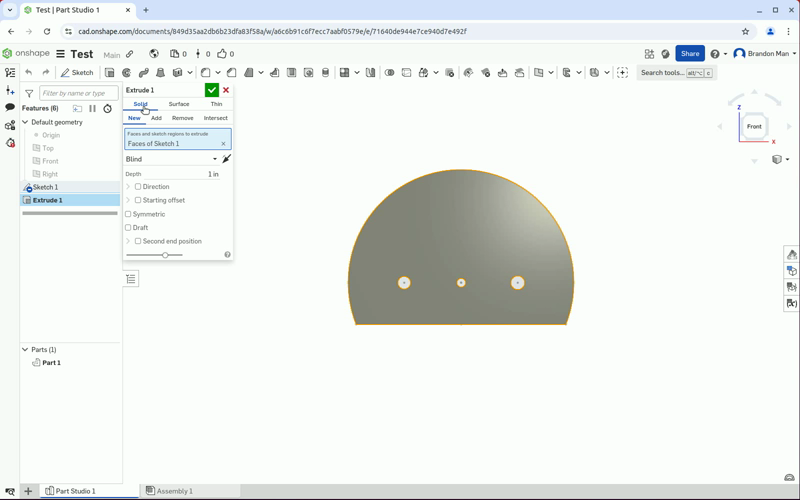
click(143, 106)
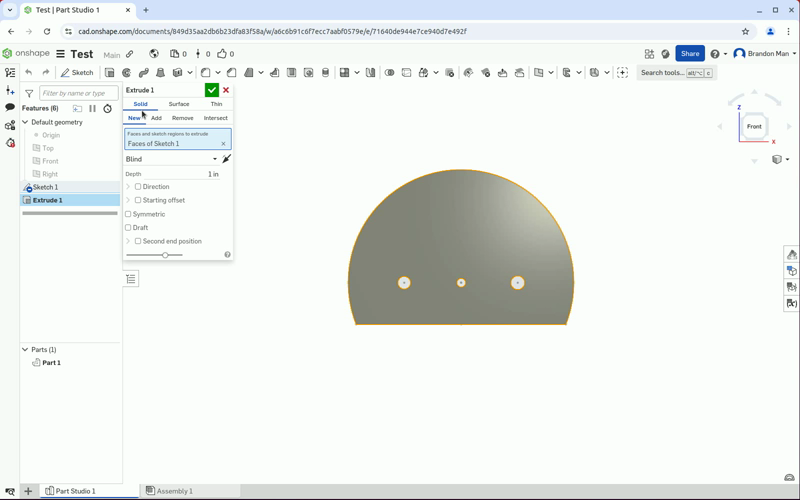
mouse_move(137, 120)
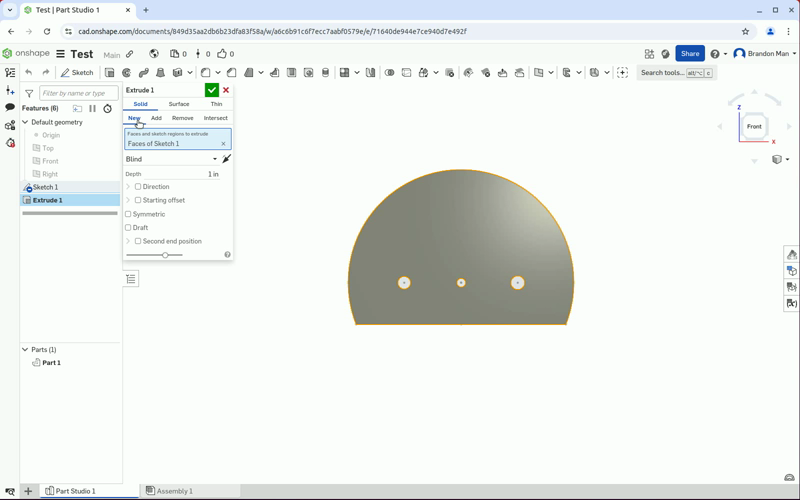
click(137, 120)
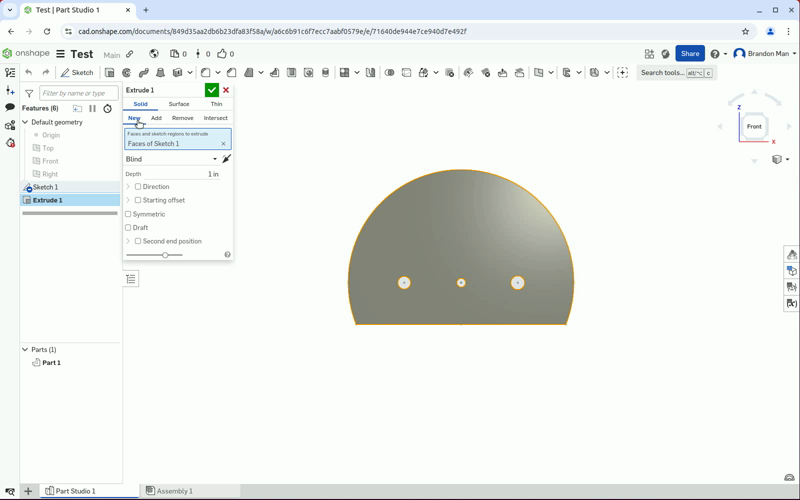
key(tab, 4)
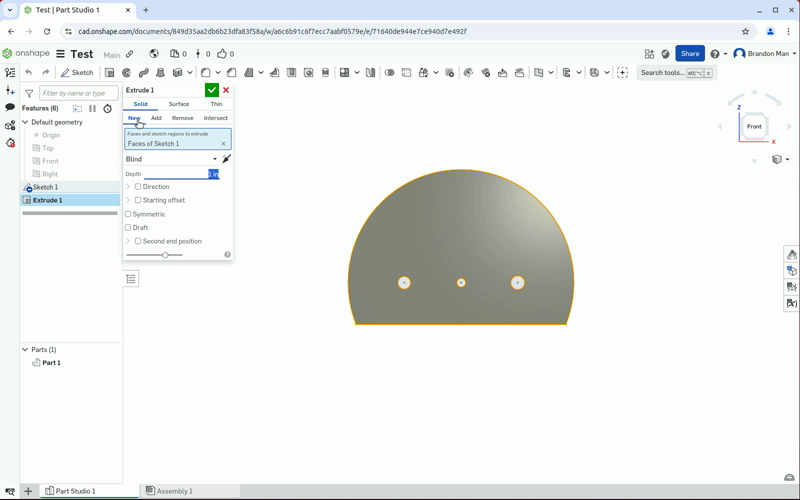
text(1.926)
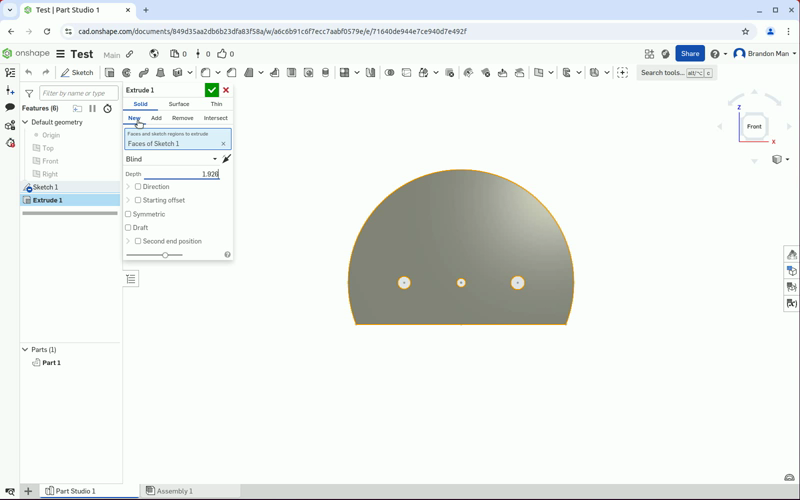
key(enter)
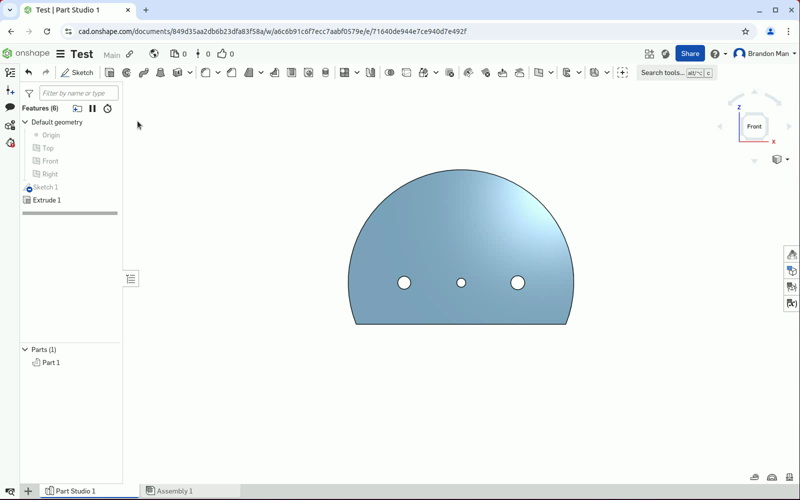
key(shift+h)
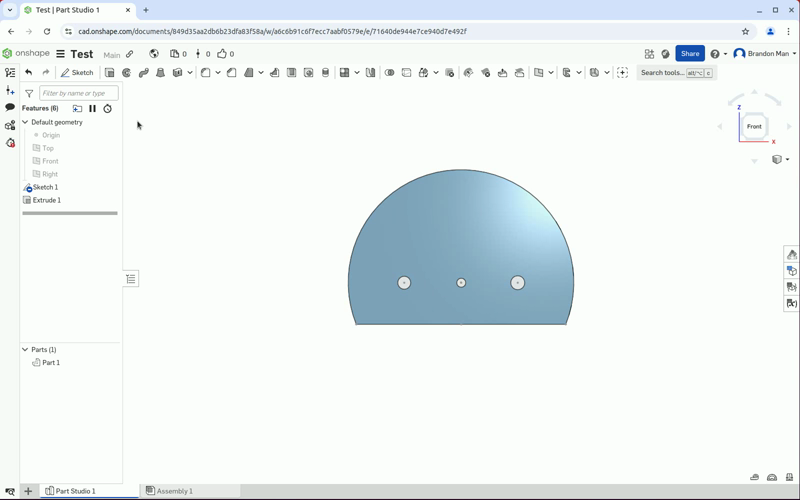
key(shift+h)
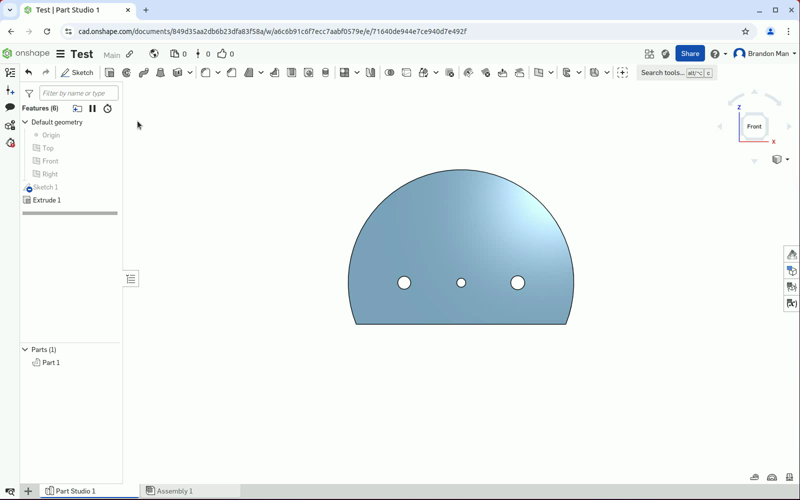
mouse_move(73, 189)
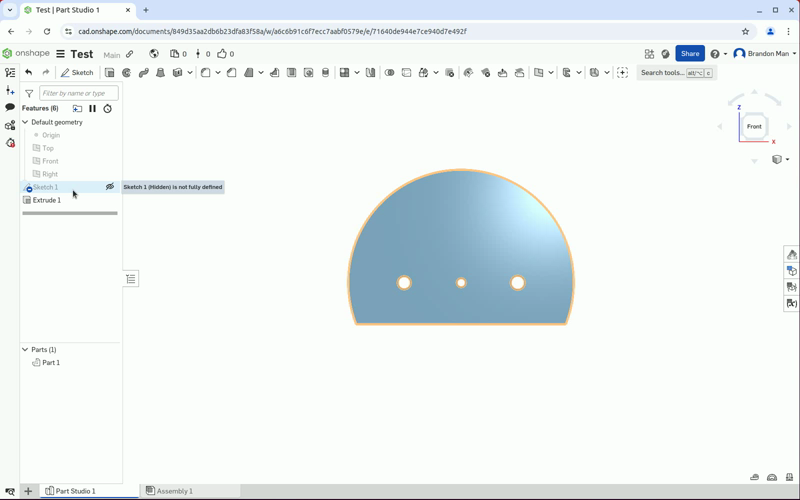
click(73, 189)
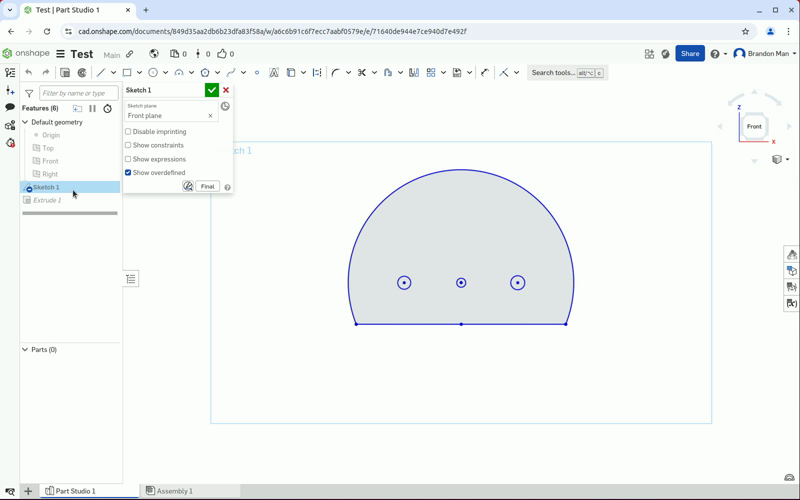
mouse_move(229, 92)
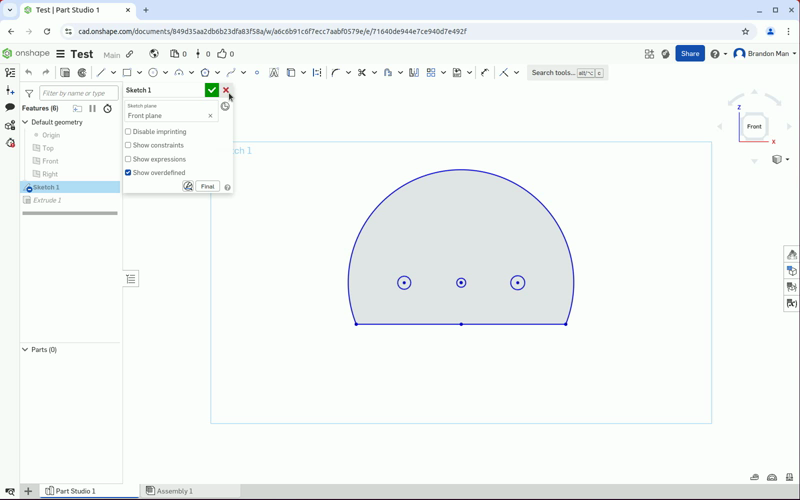
click(229, 92)
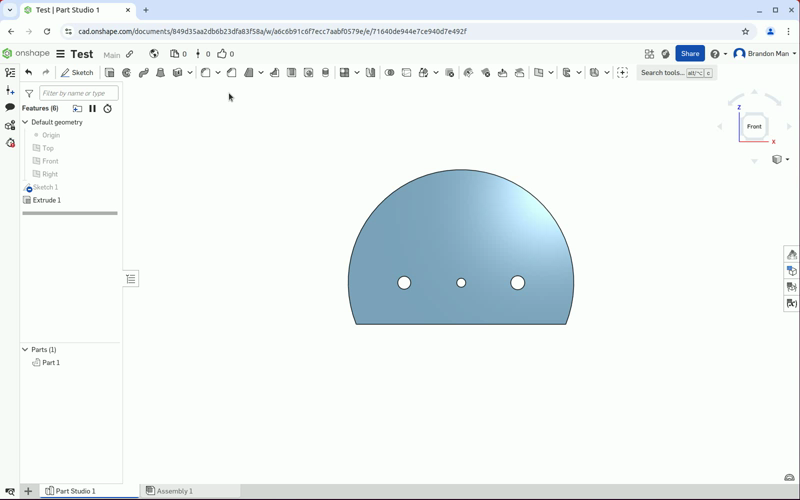
mouse_move(541, 75)
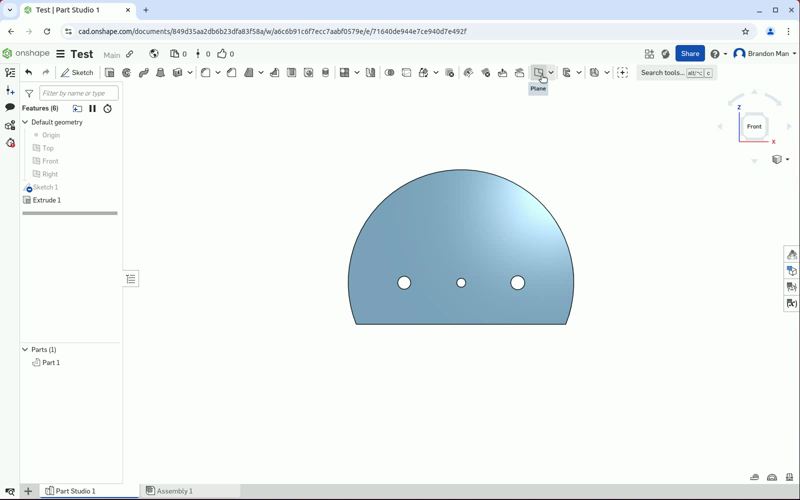
click(541, 75)
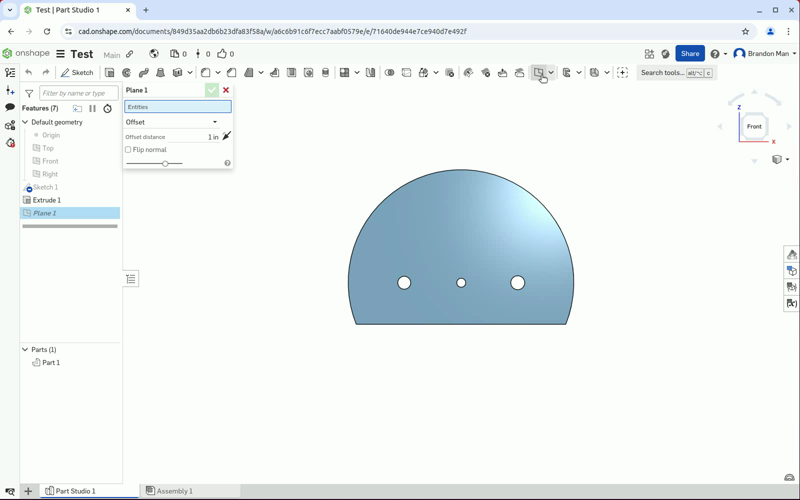
mouse_move(73, 163)
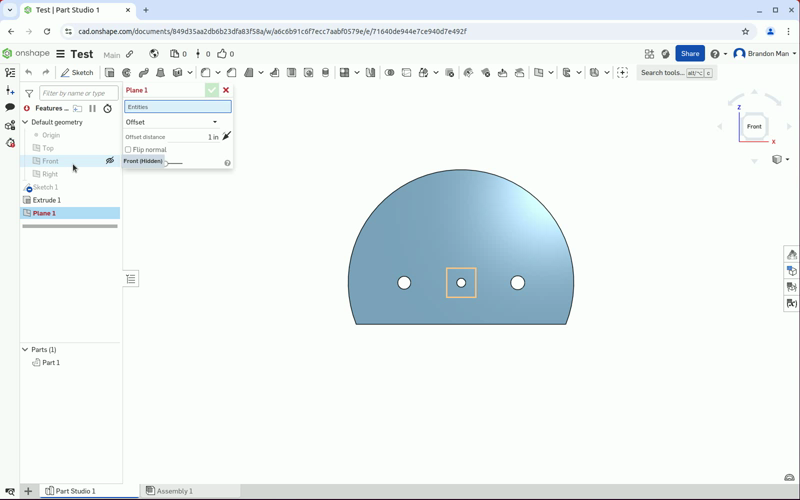
click(73, 163)
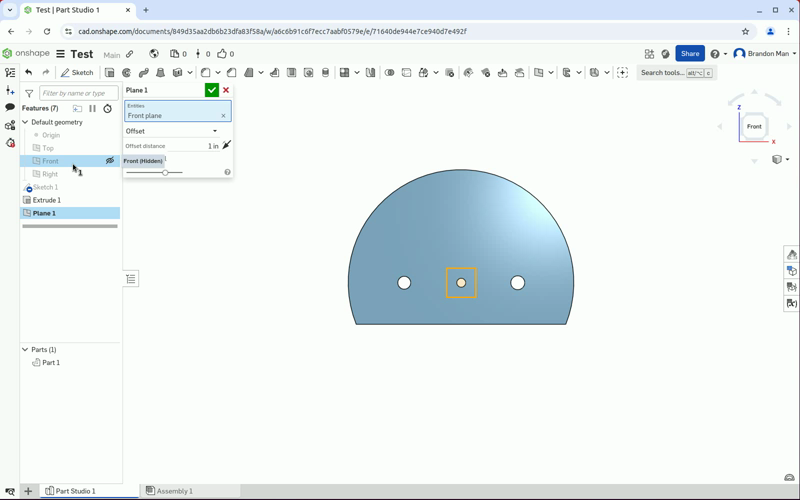
key(tab, 2)
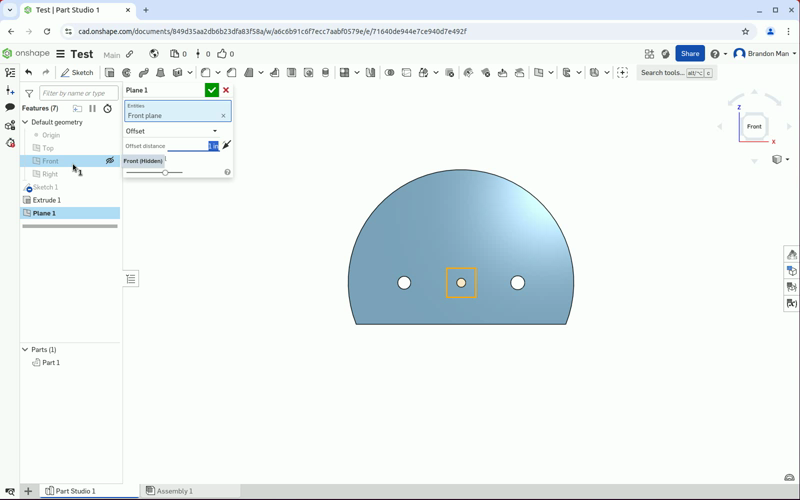
text(1.91)
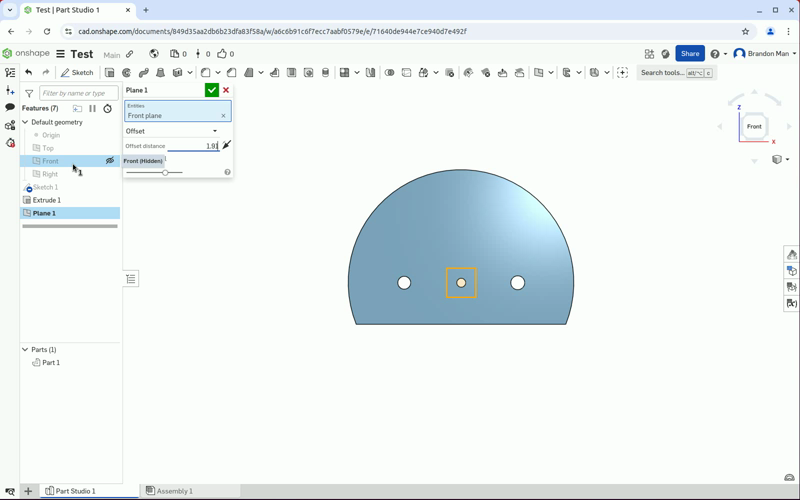
key(enter, 2)
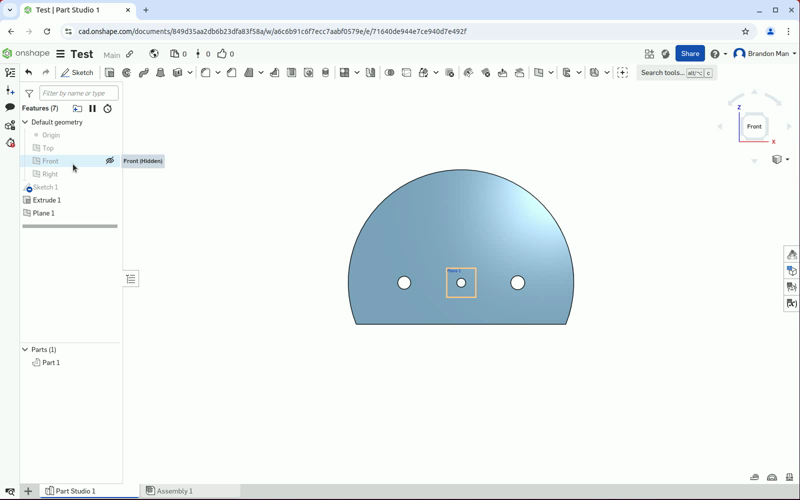
key(shift+s)
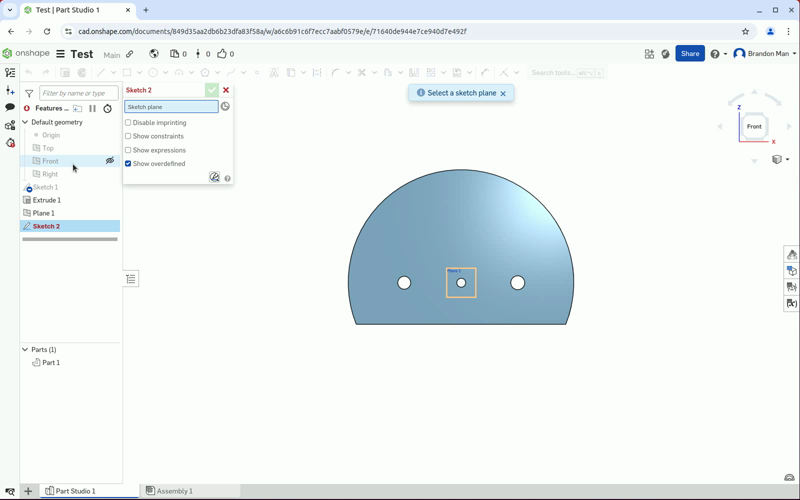
mouse_move(73, 215)
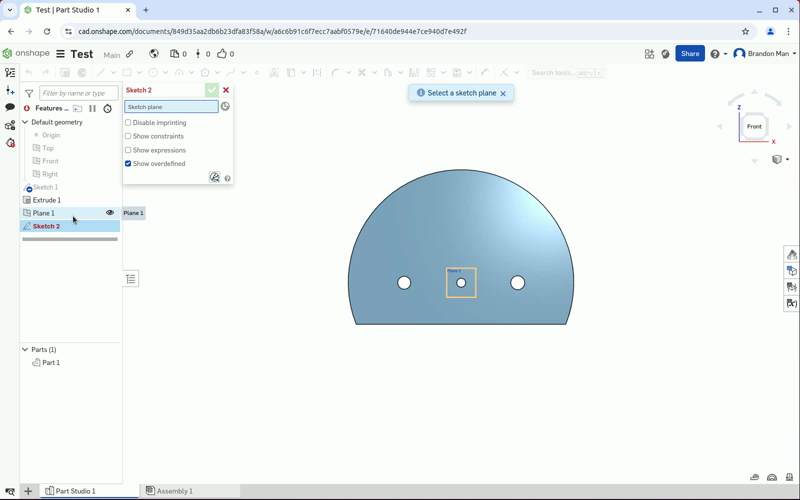
click(73, 215)
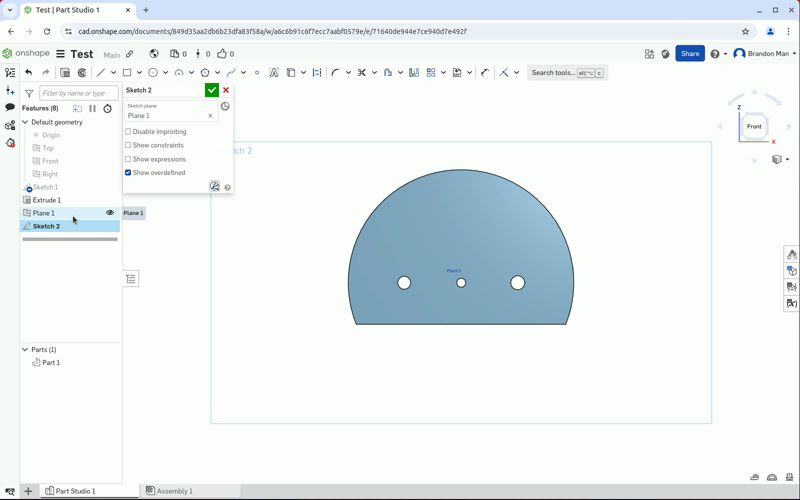
mouse_move(73, 352)
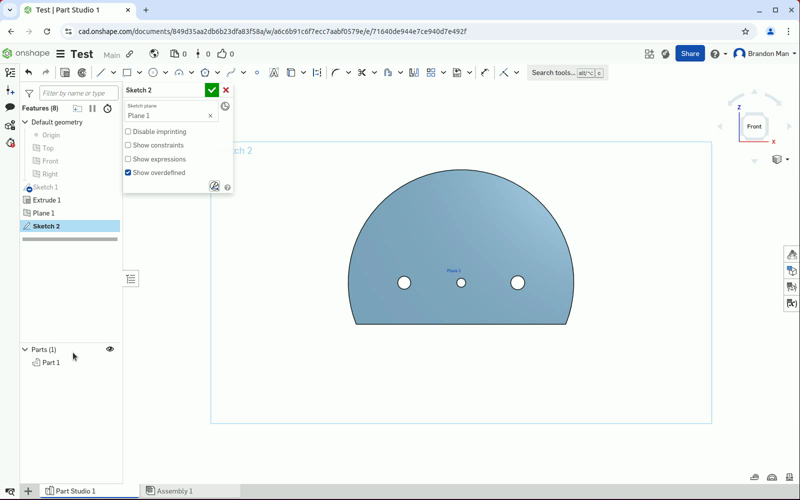
key(y)
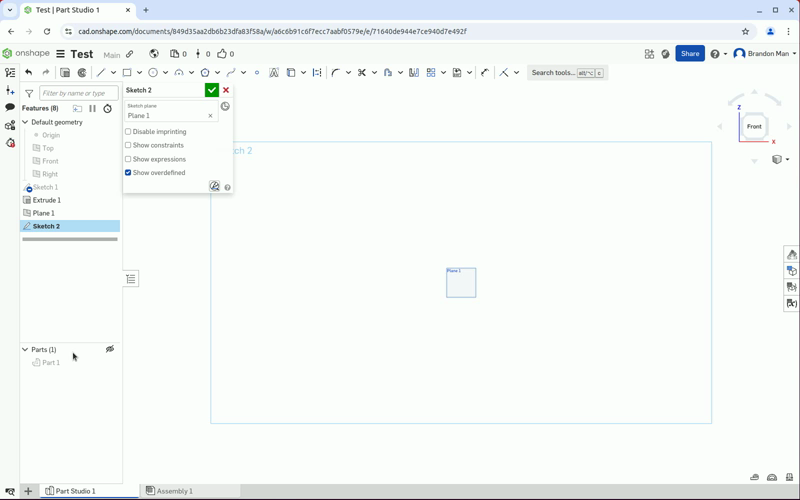
key(c)
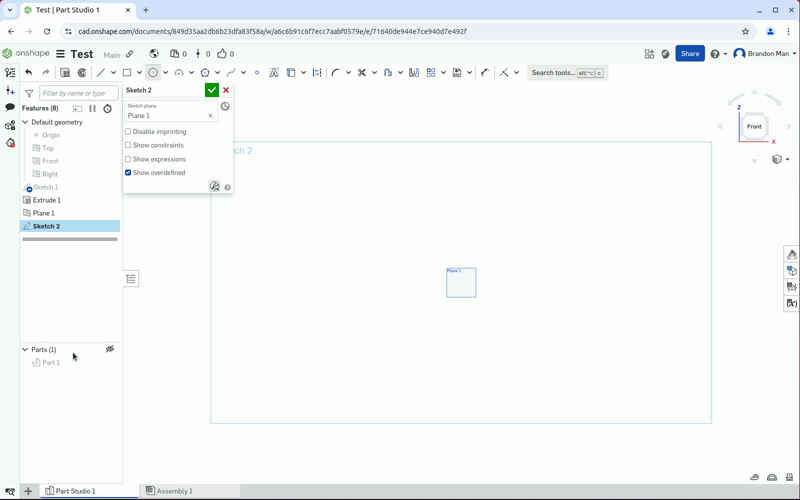
key_down(shift)
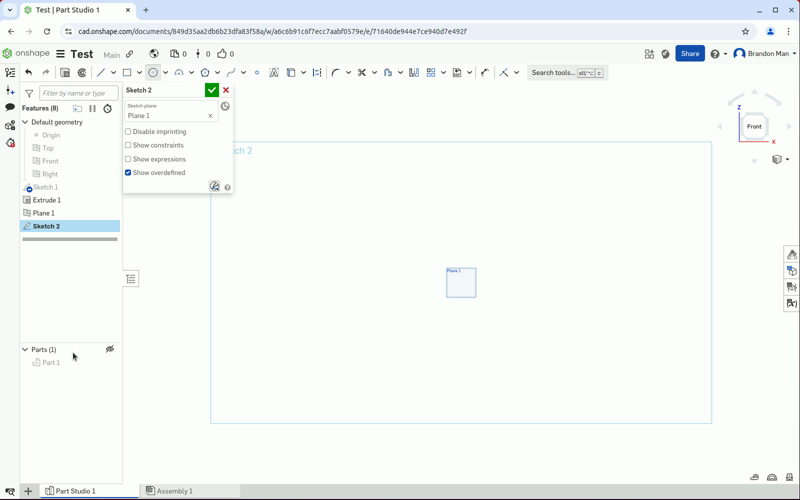
mouse_move(461, 209)
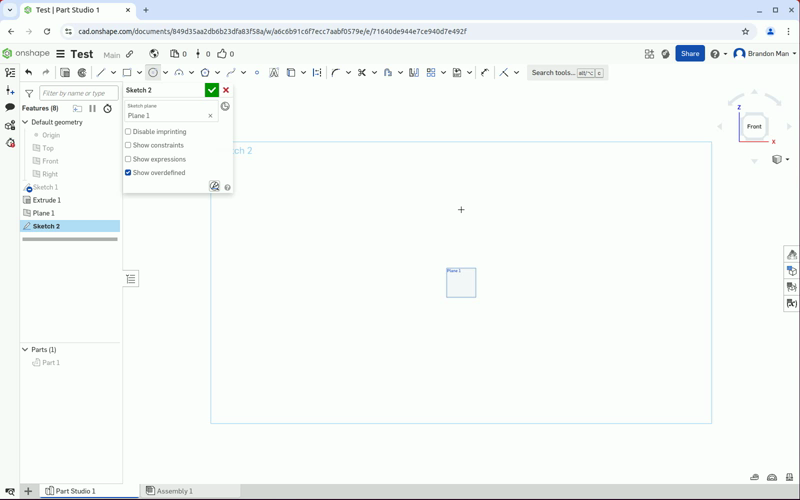
click(461, 209)
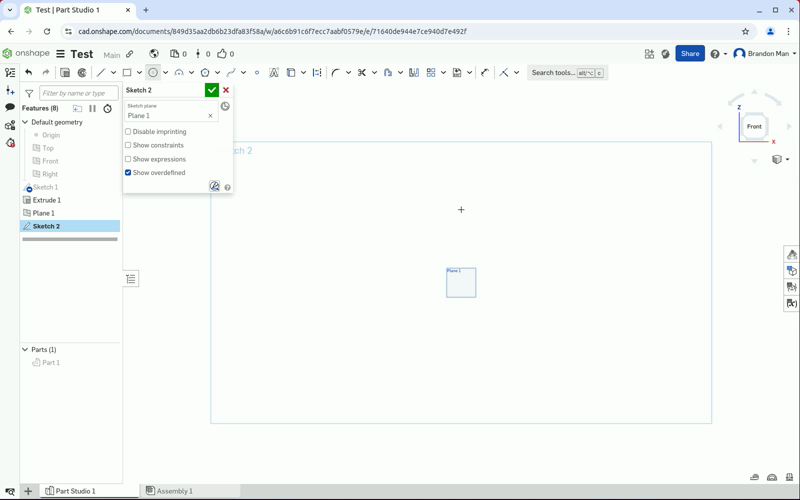
key_up(shift)
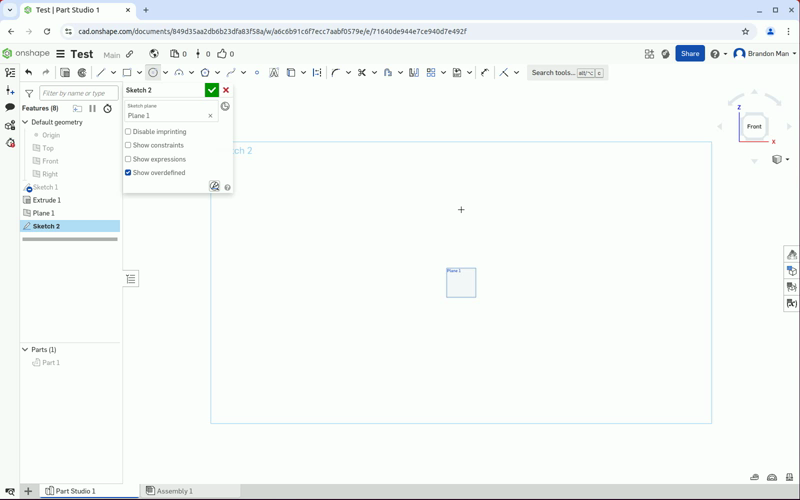
mouse_move(473, 209)
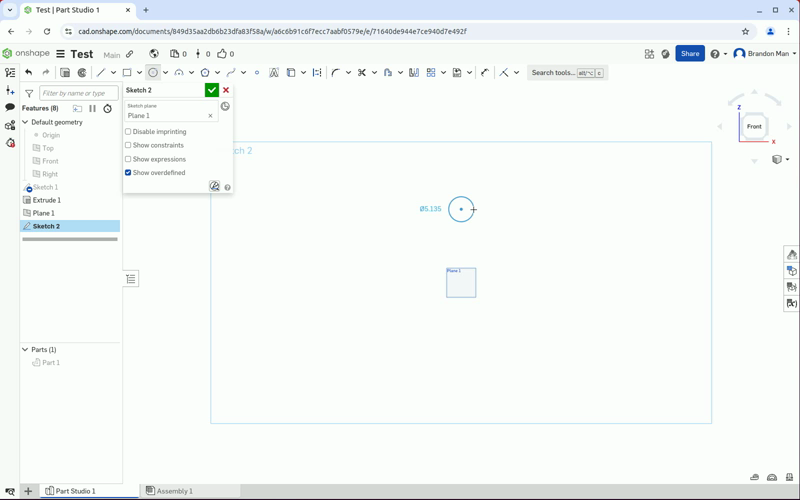
click(473, 209)
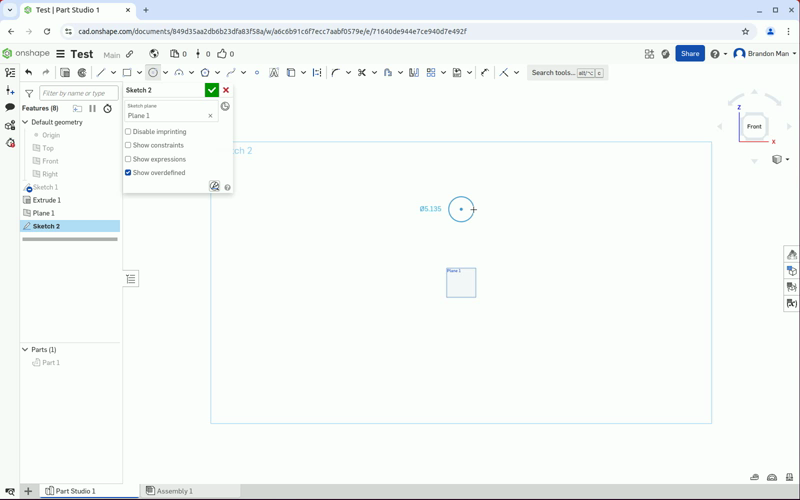
key(esc)
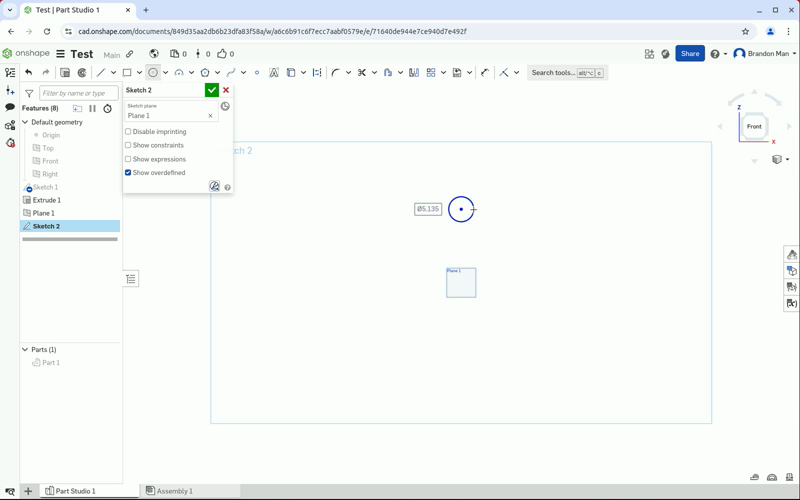
mouse_move(459, 202)
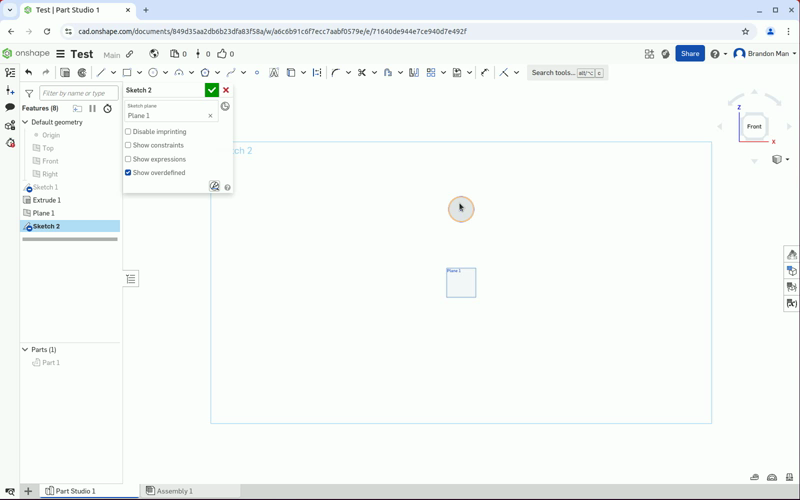
scroll(6)
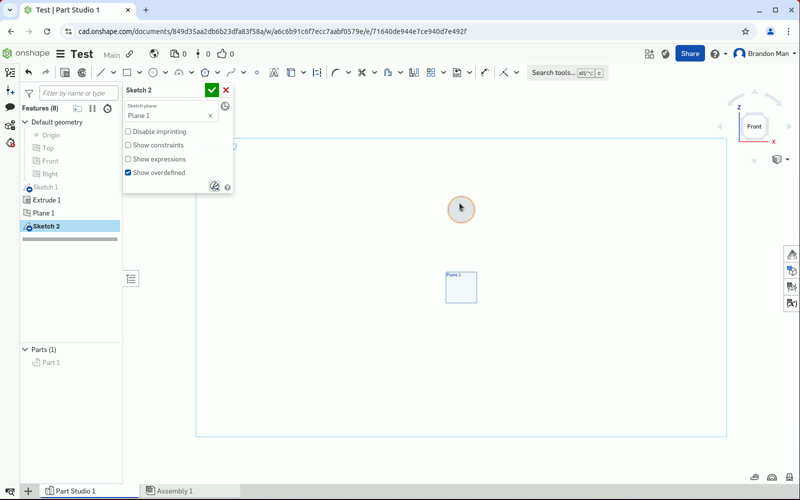
scroll(6)
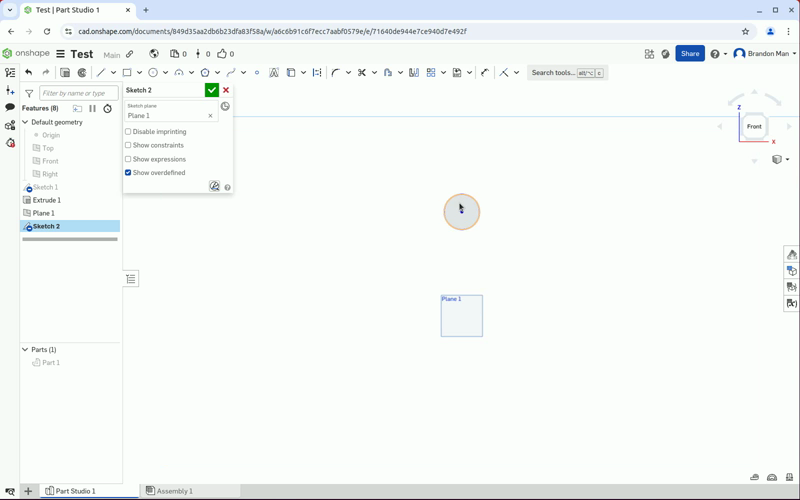
scroll(6)
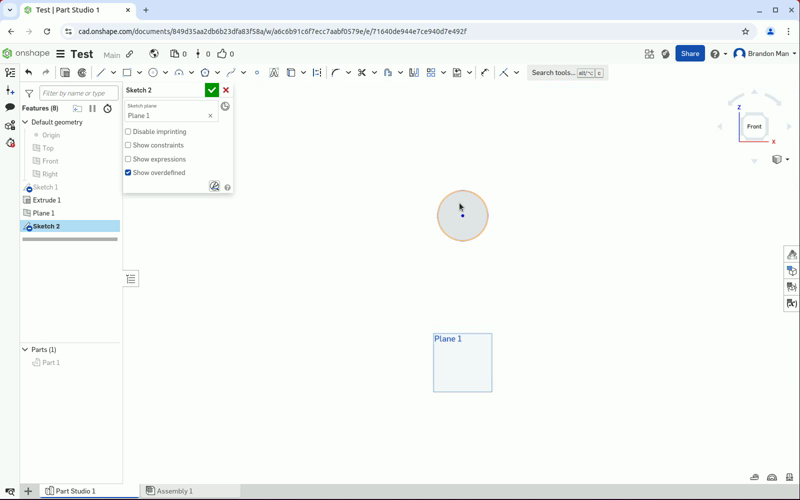
scroll(6)
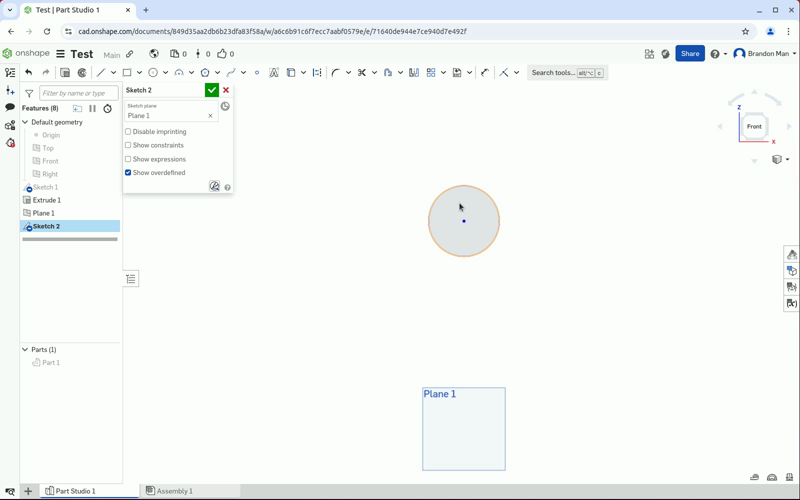
scroll(6)
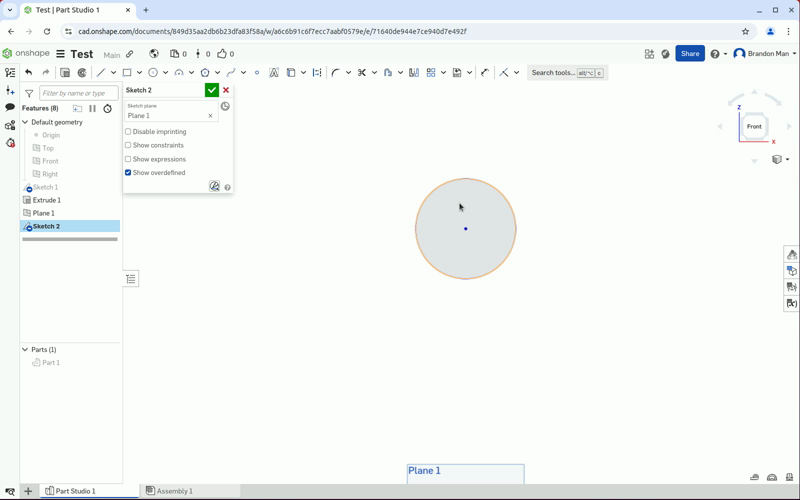
scroll(6)
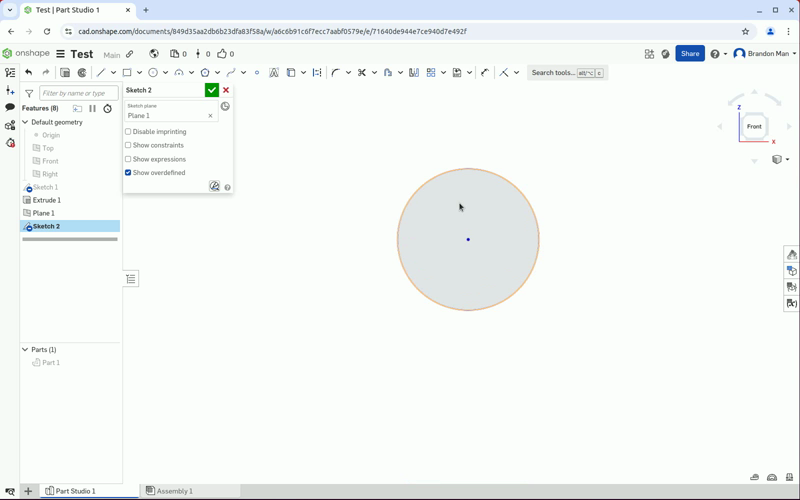
scroll(6)
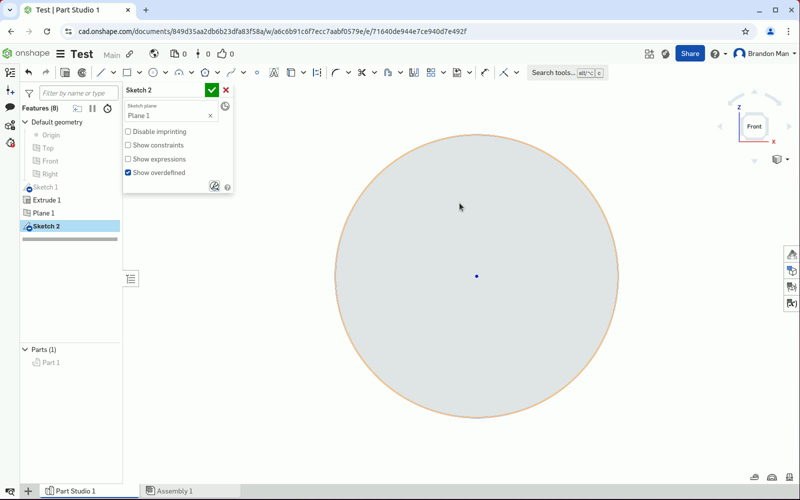
click(459, 202)
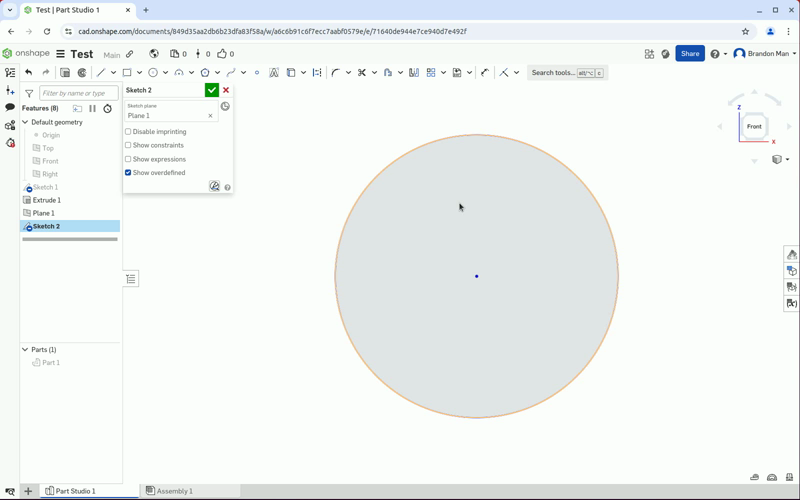
scroll(-6)
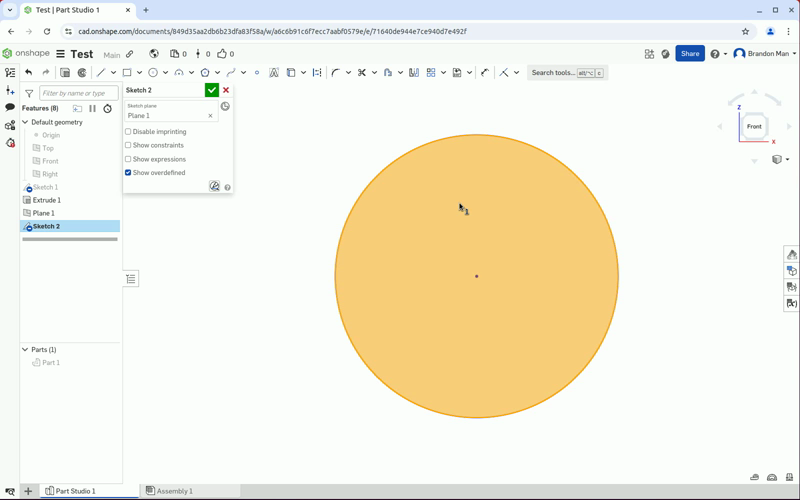
scroll(-6)
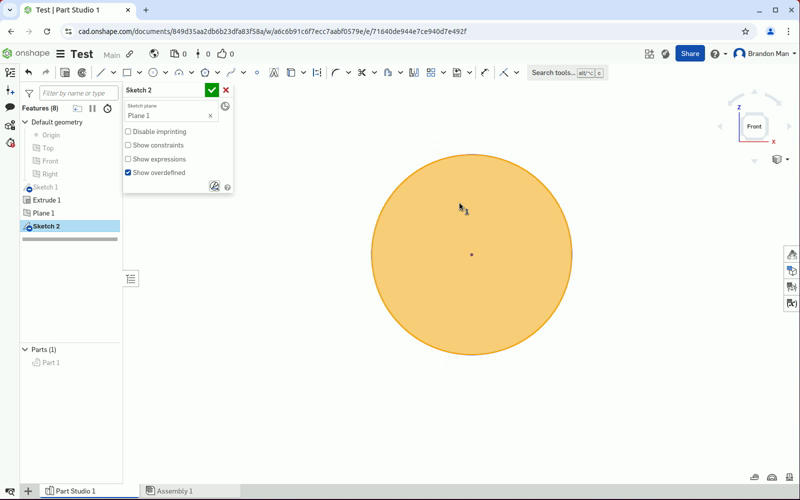
scroll(-6)
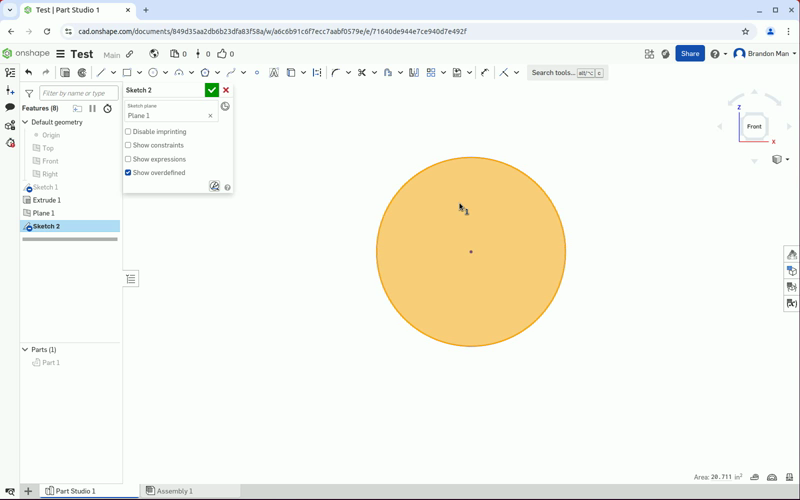
scroll(-6)
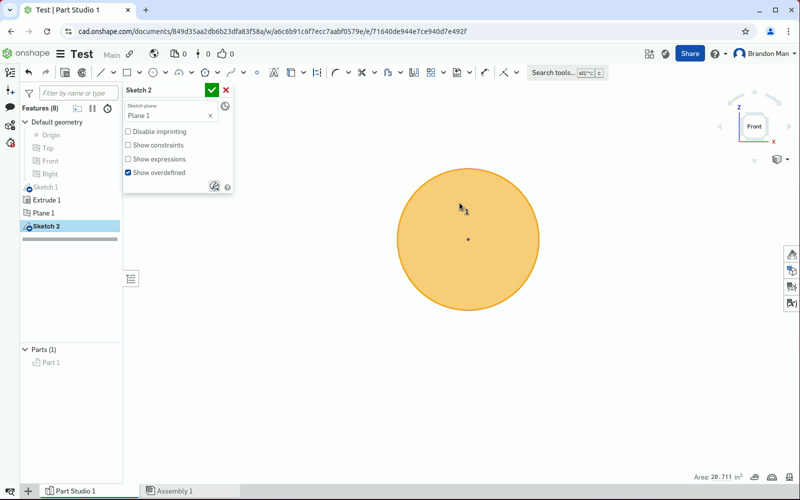
scroll(-6)
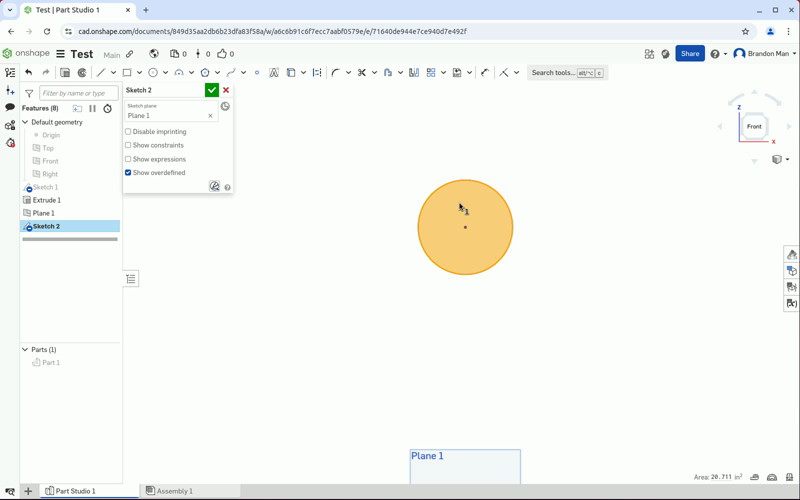
scroll(-6)
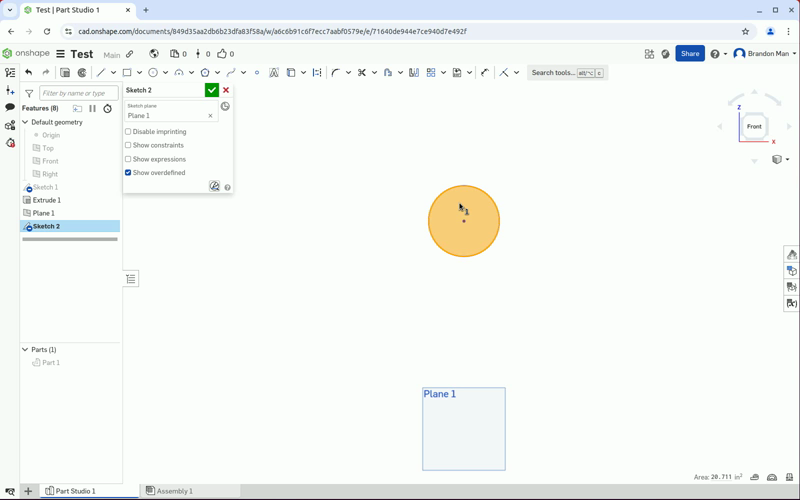
scroll(-6)
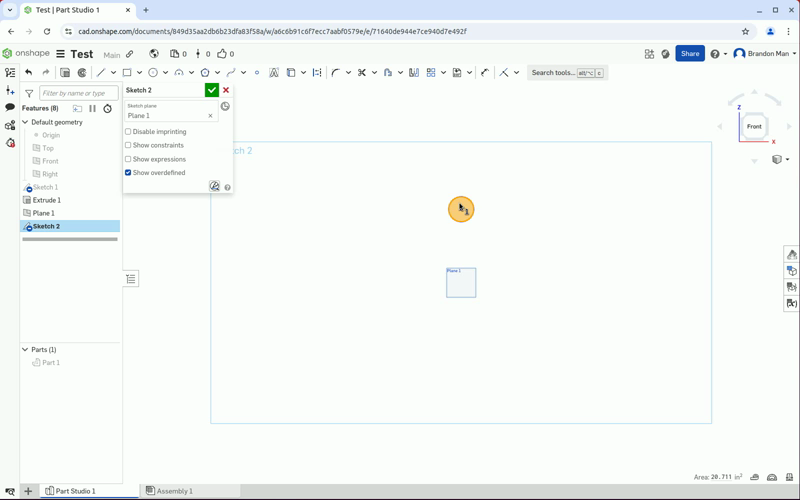
mouse_move(73, 352)
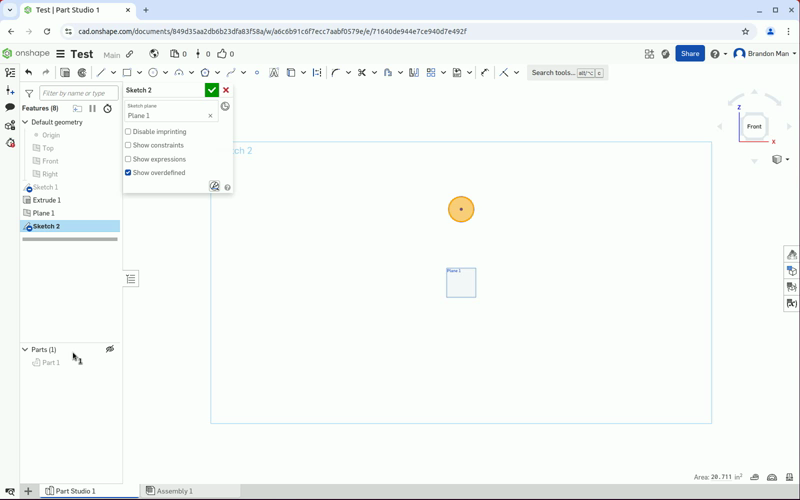
key(shift+y)
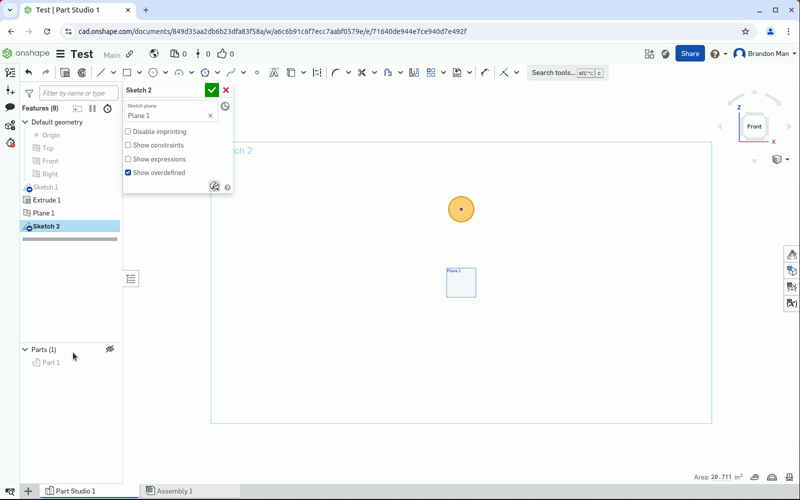
key(shift+e)
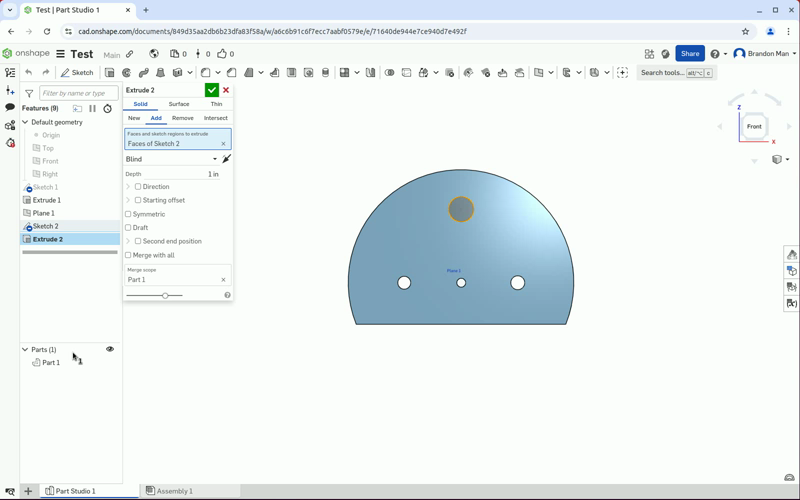
mouse_move(143, 106)
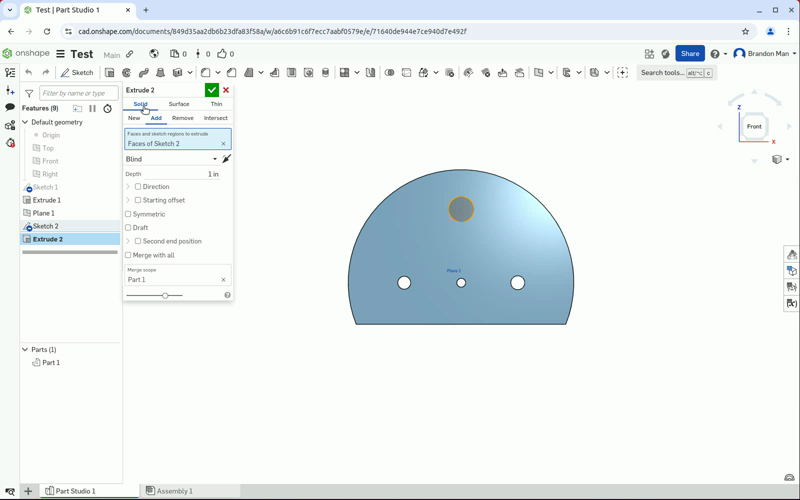
click(143, 106)
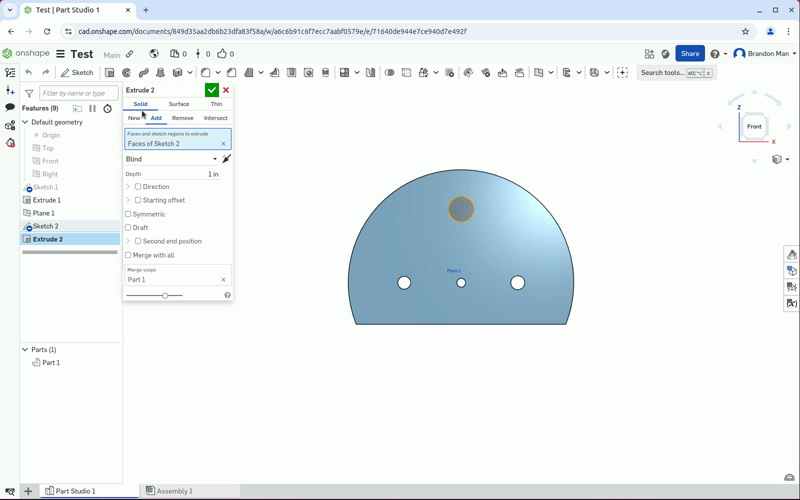
mouse_move(137, 120)
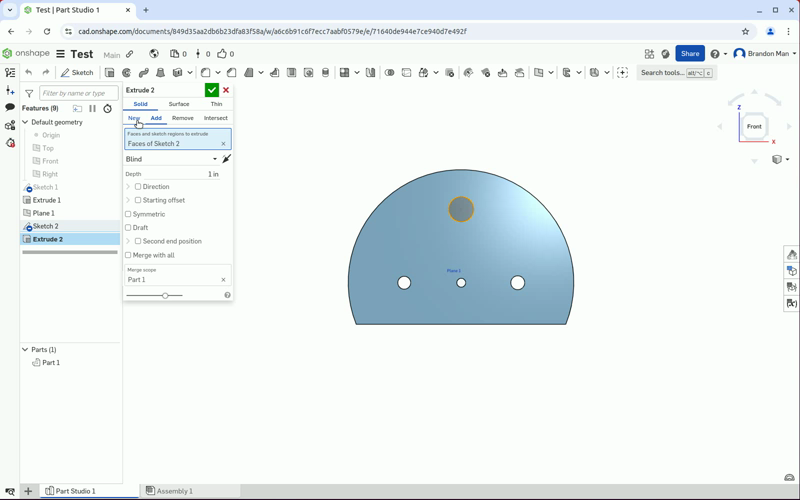
click(137, 120)
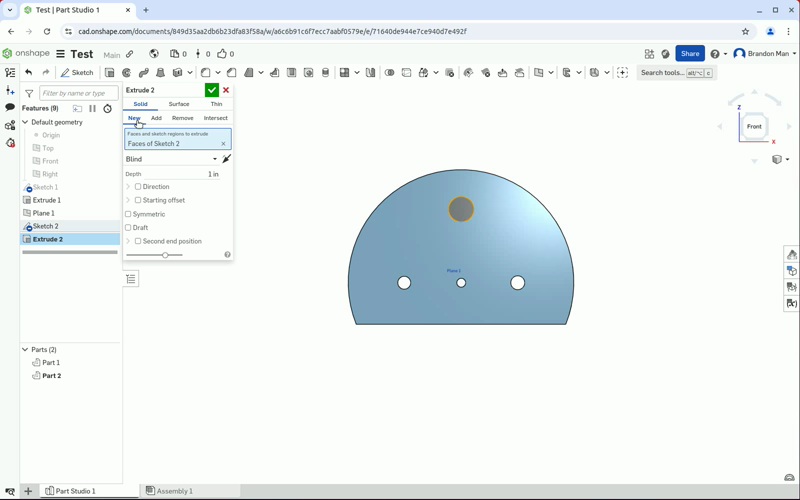
key(tab, 4)
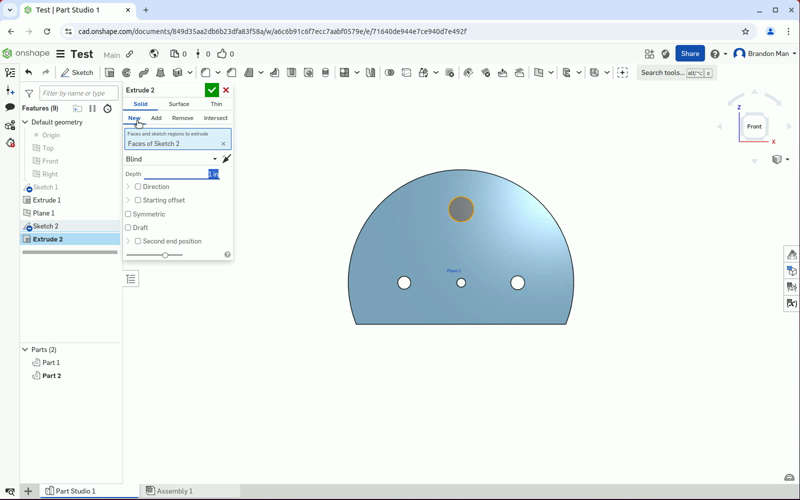
text(4.814)
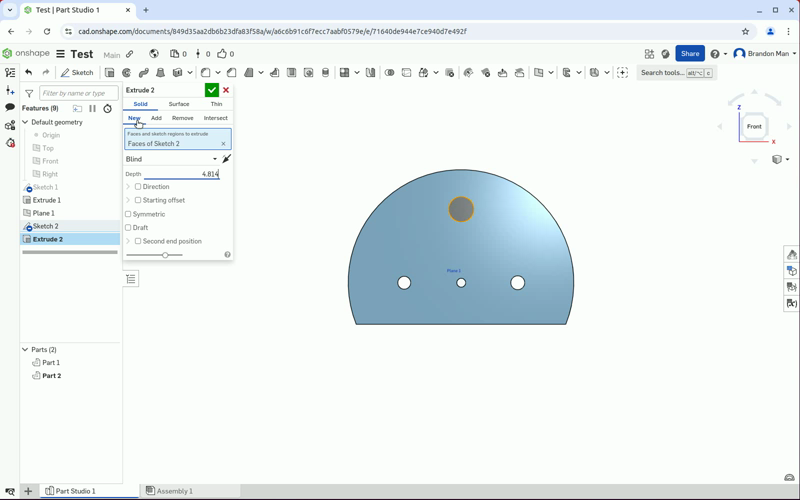
key(enter)
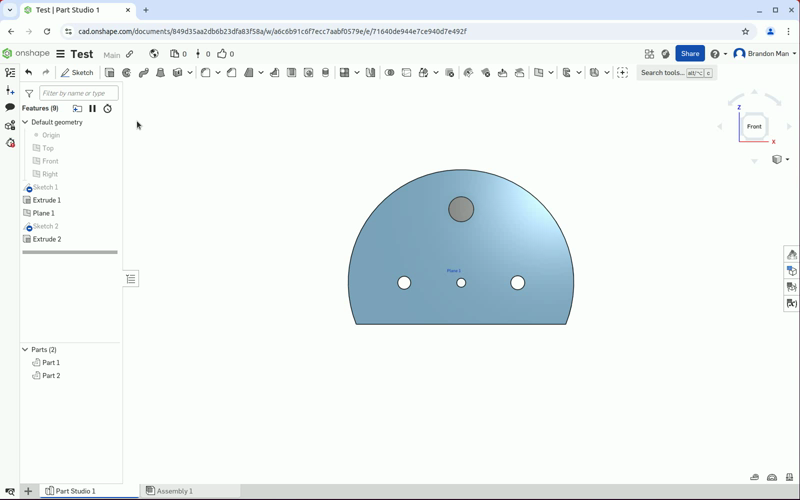
key(shift+h)
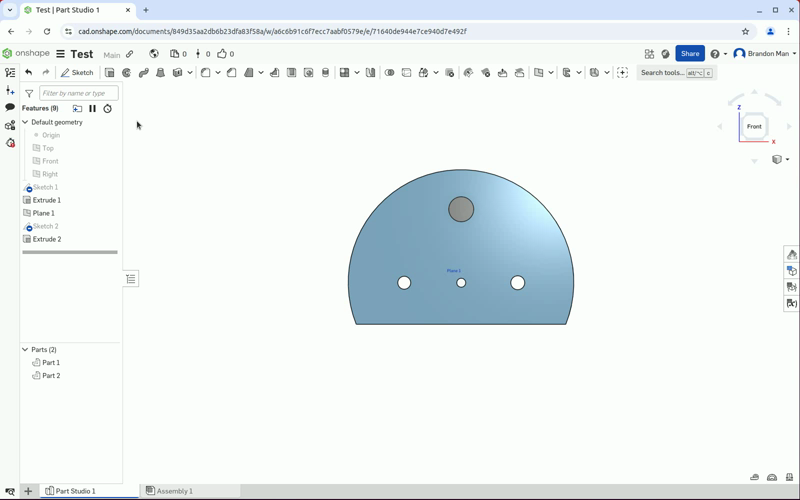
key(shift+h)
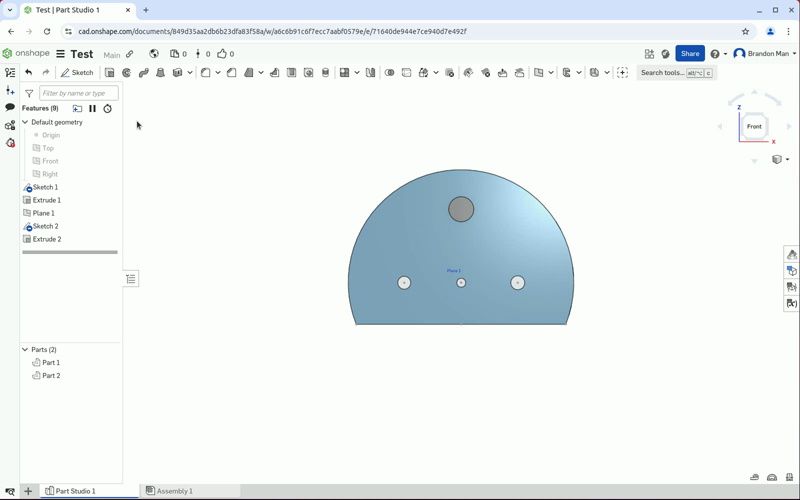
key(shift+7)
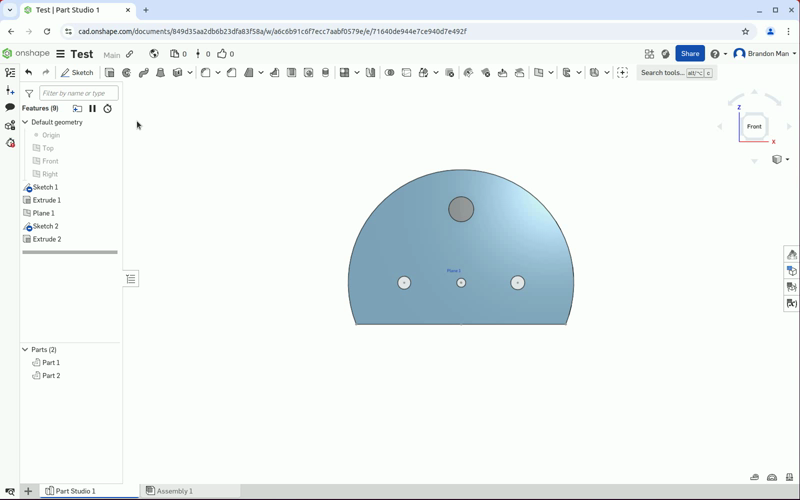
key(left, 2)
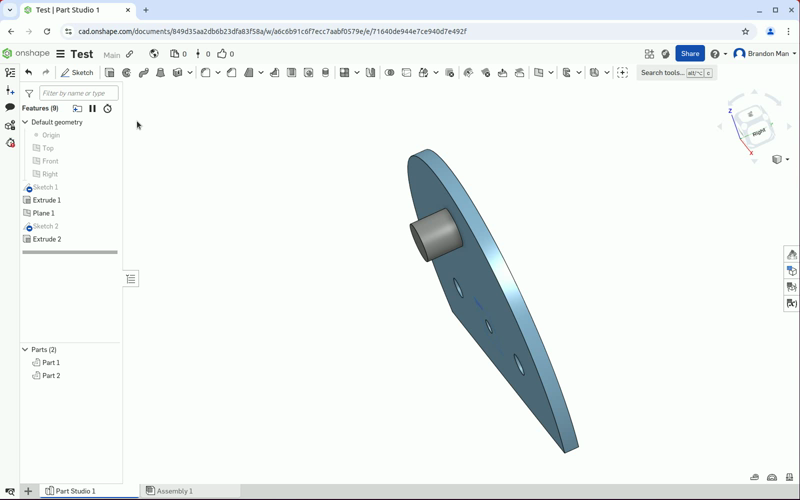
key(down, 2)
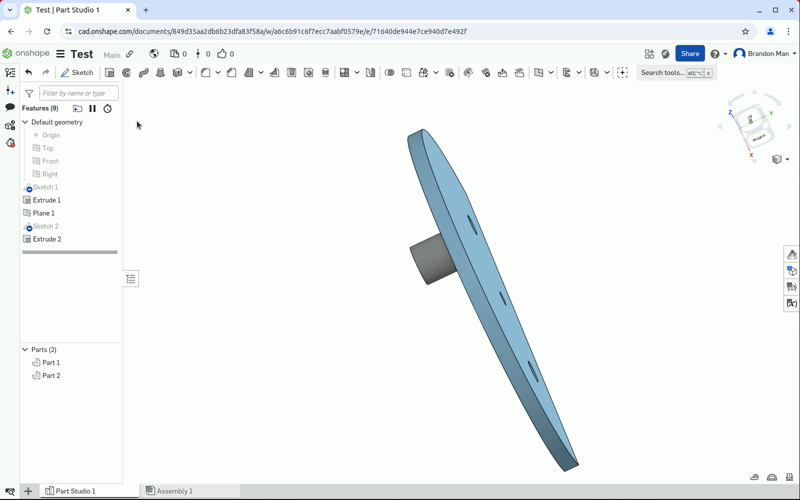
key(up, 2)
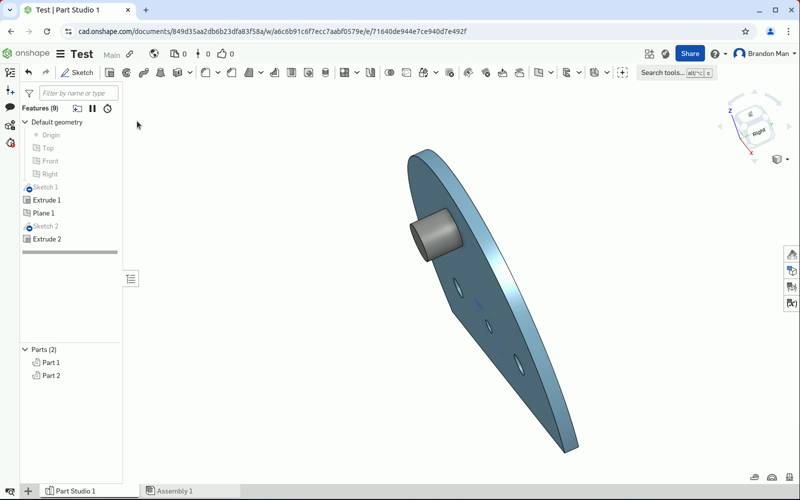
key(right, 2)
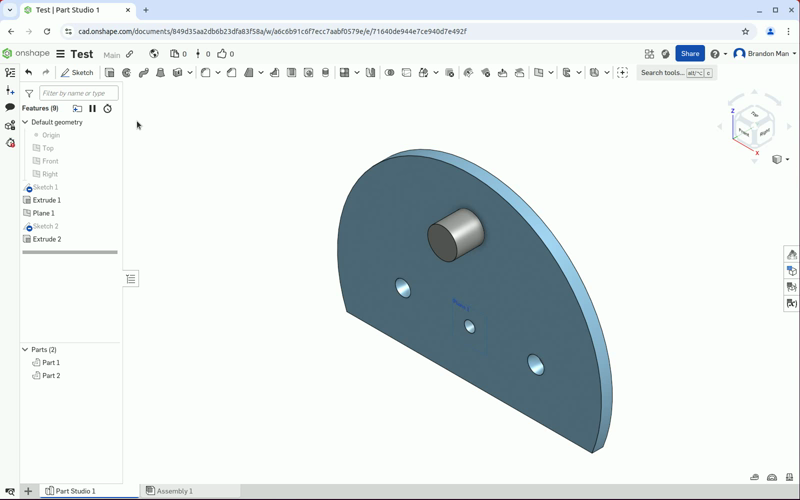
mouse_move(73, 189)
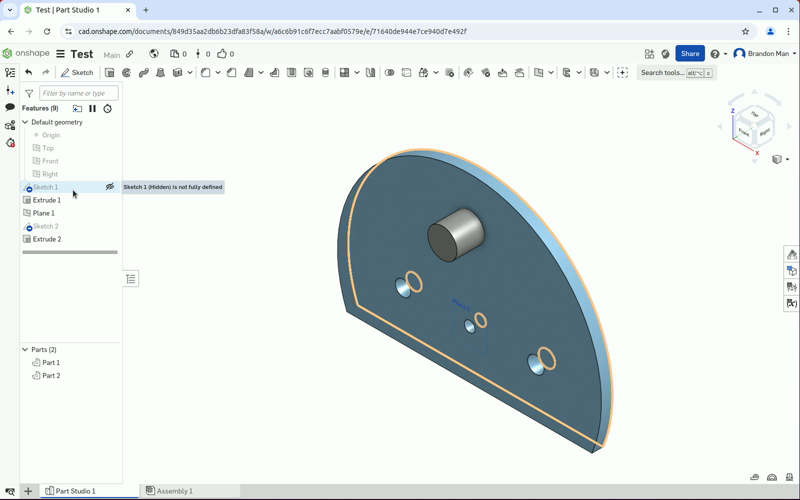
click(73, 189)